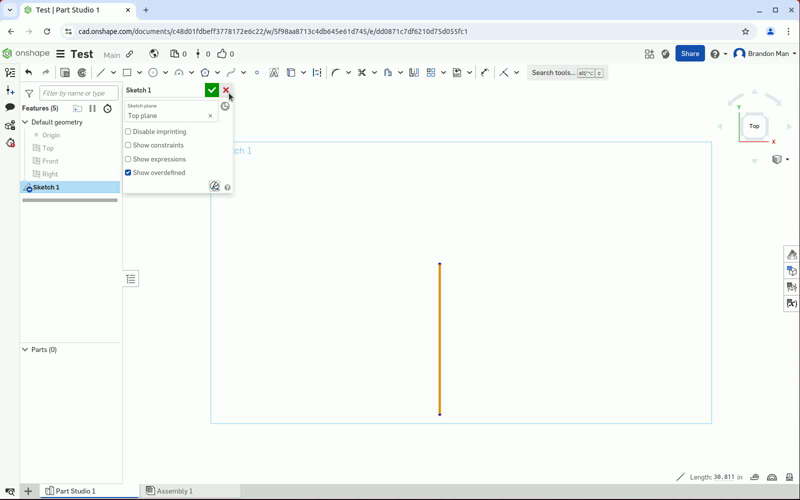
key(shift+h)
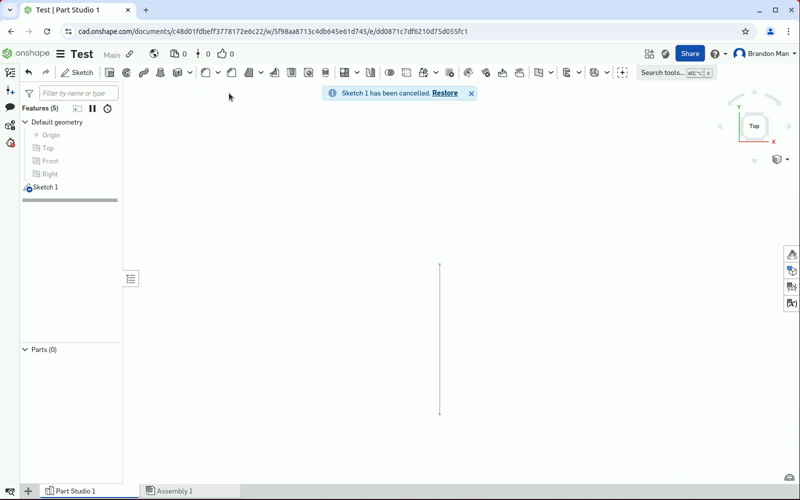
key(shift+s)
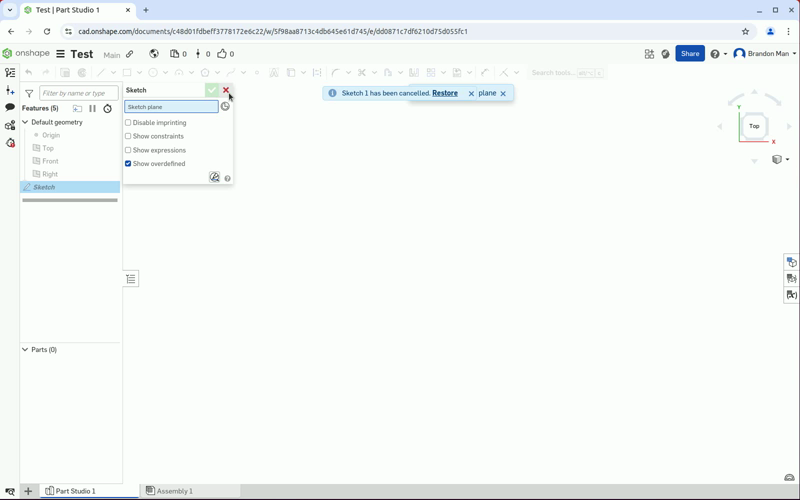
mouse_move(73, 150)
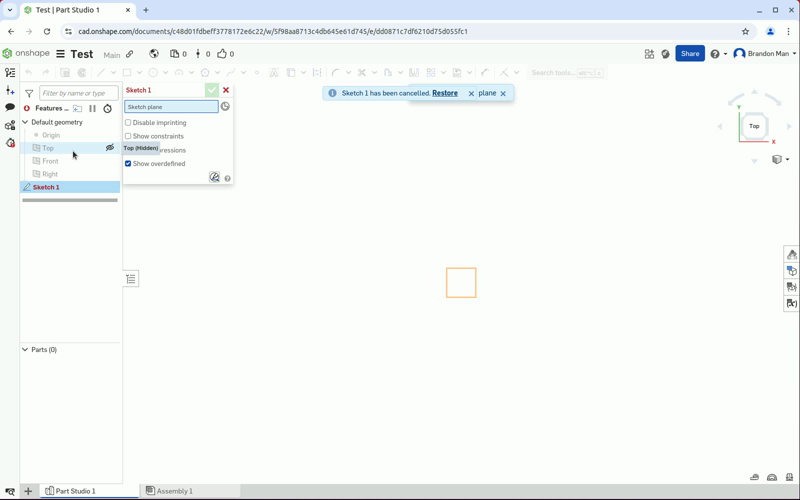
click(73, 150)
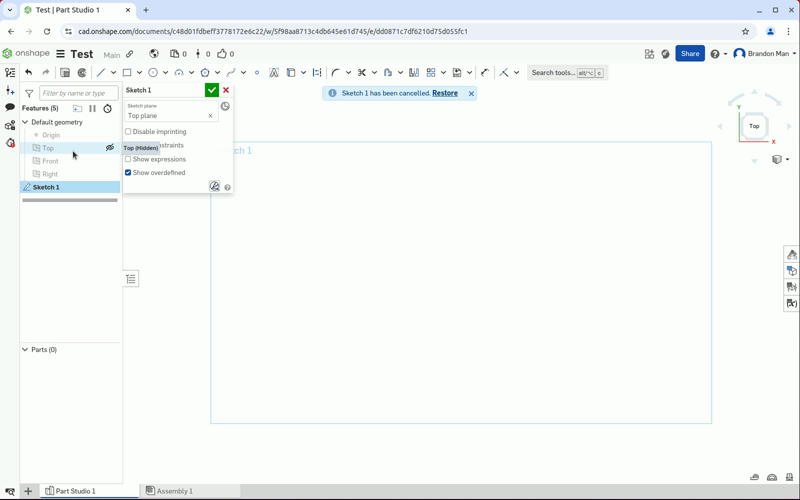
mouse_move(73, 352)
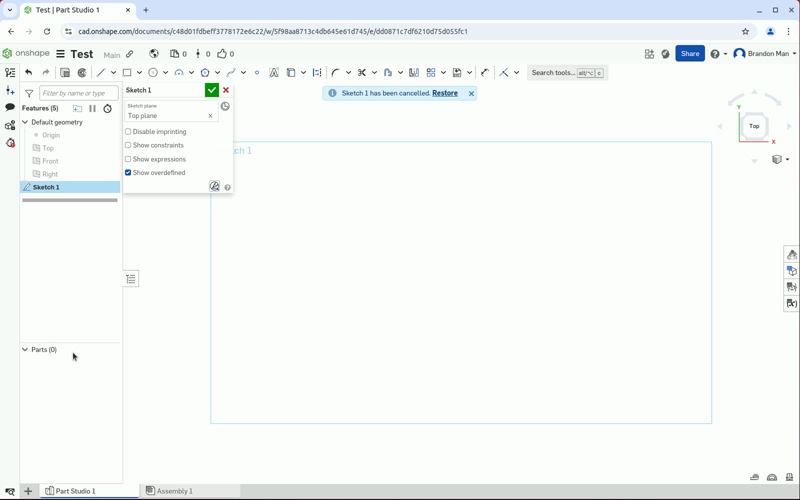
key(y)
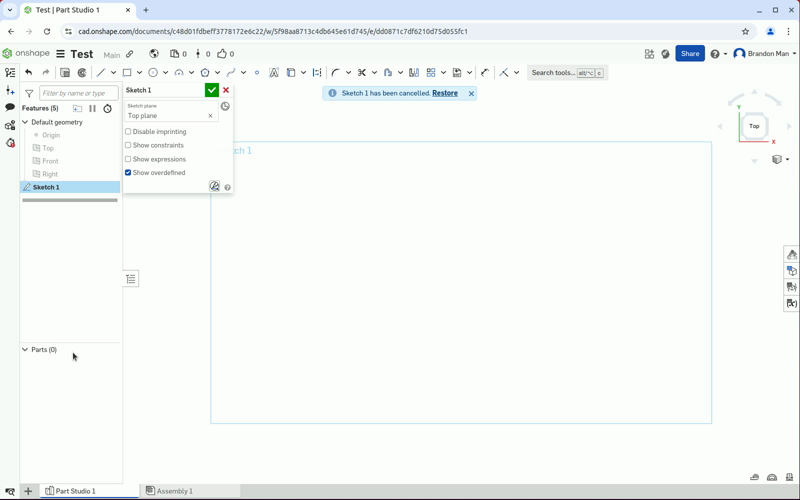
key(c)
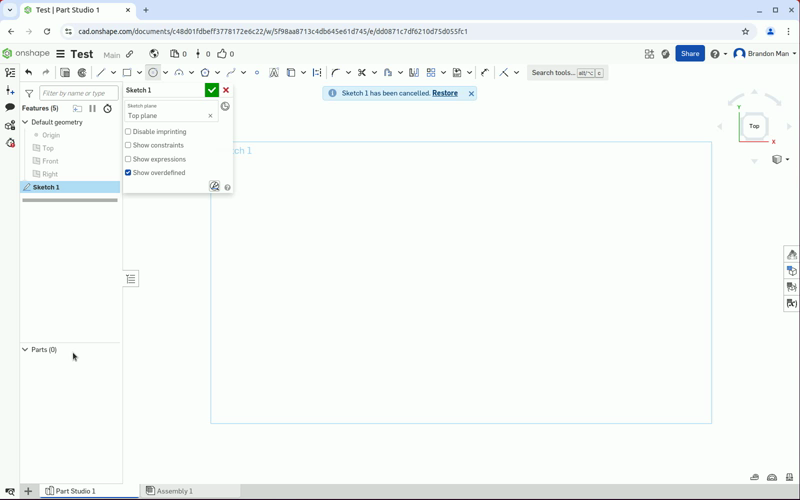
key_down(shift)
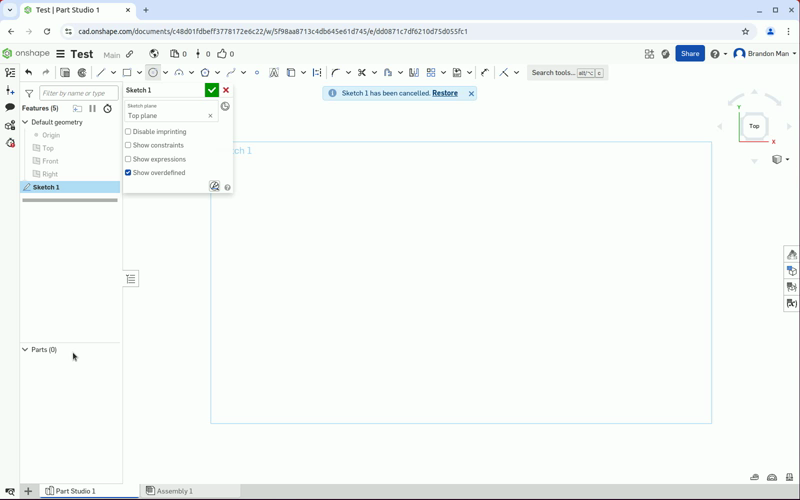
mouse_move(461, 282)
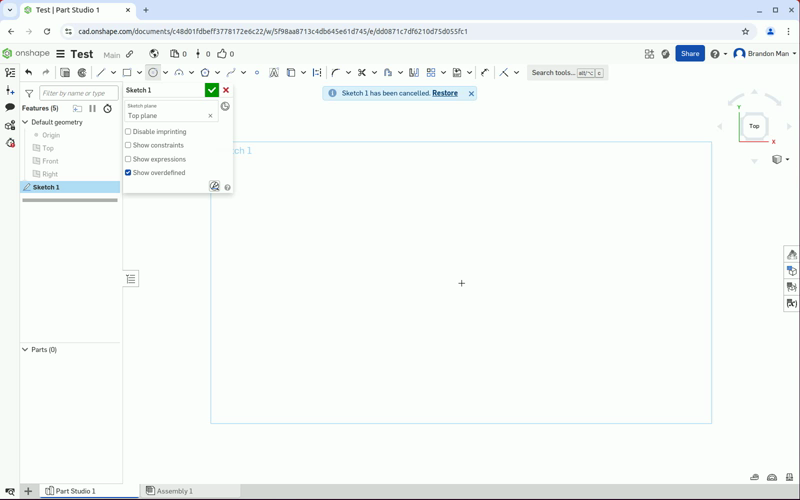
click(461, 282)
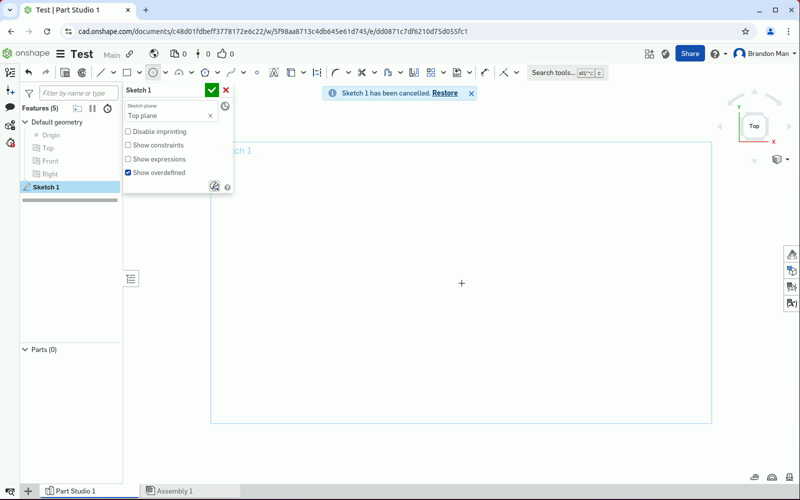
key_up(shift)
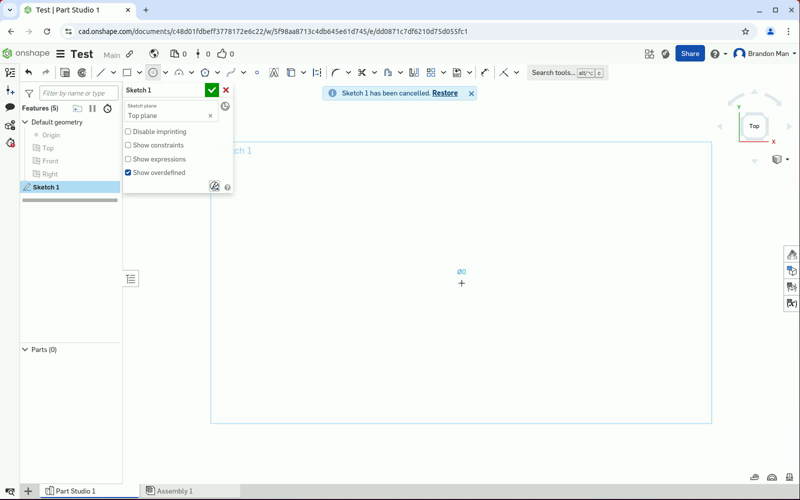
mouse_move(507, 282)
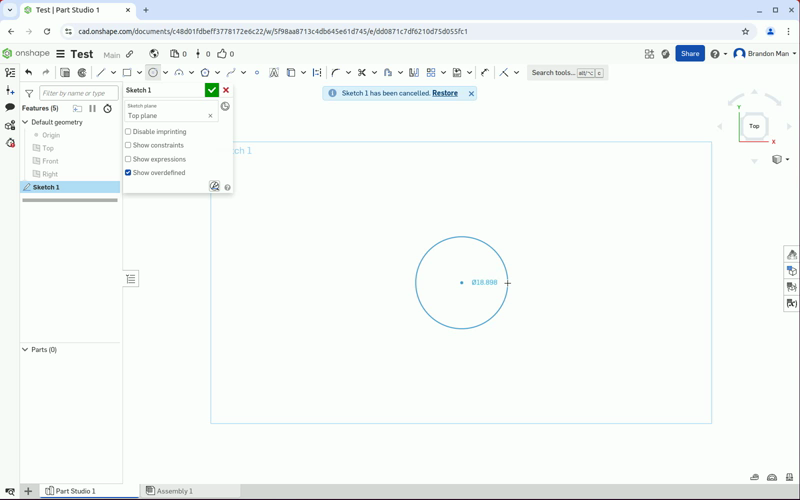
click(507, 282)
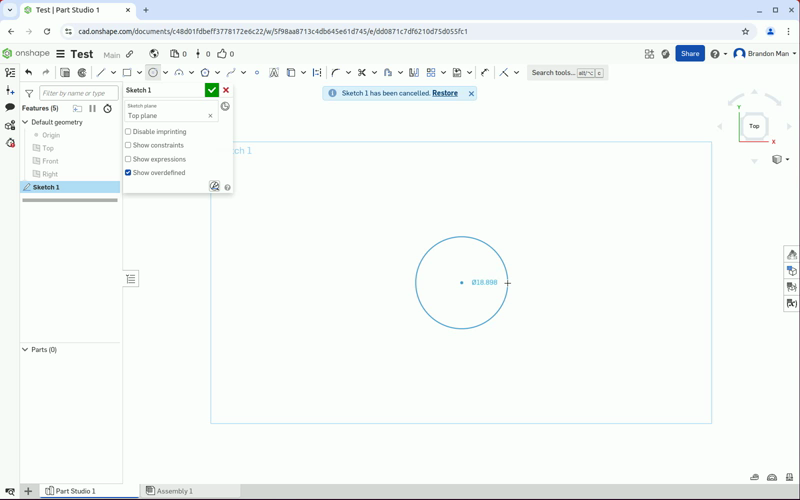
key(esc)
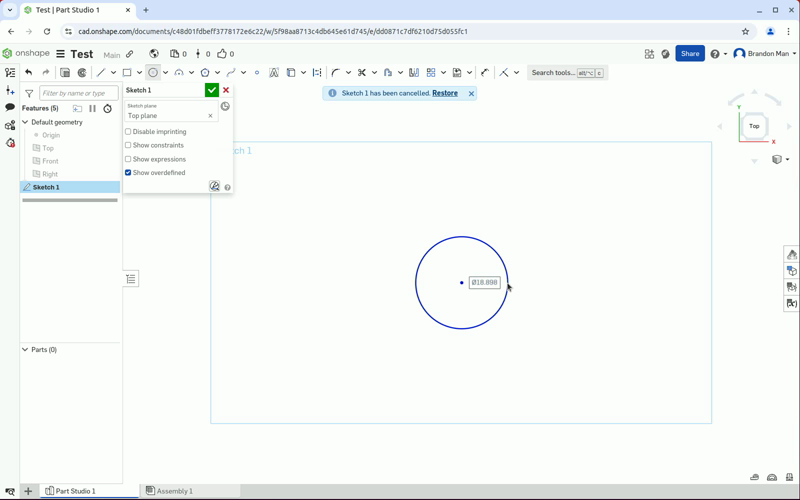
mouse_move(461, 295)
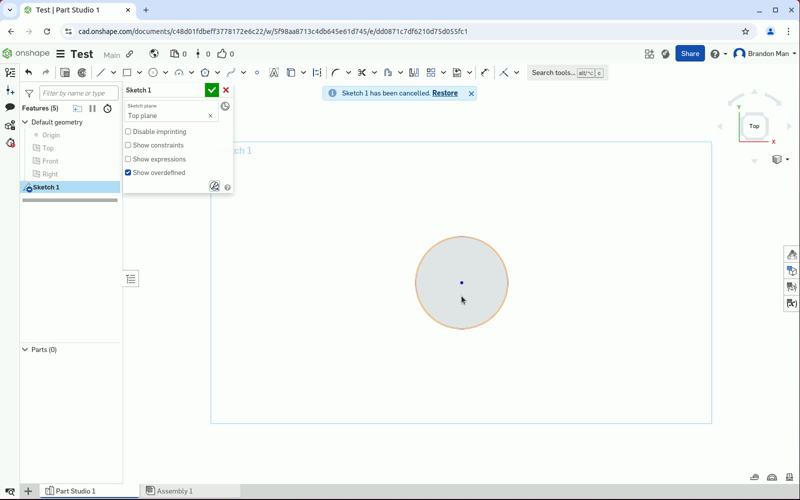
click(461, 295)
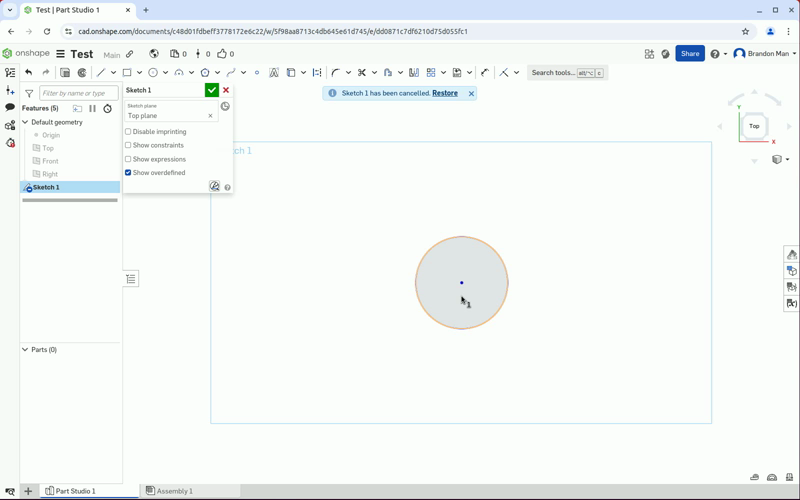
mouse_move(73, 352)
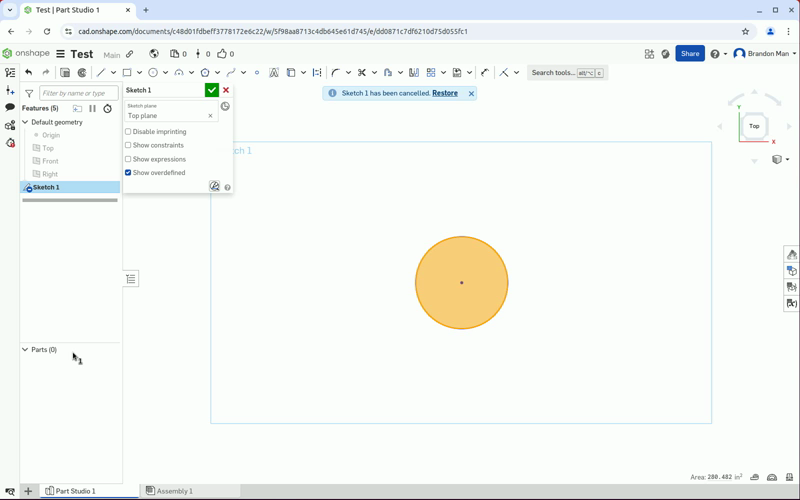
key(shift+y)
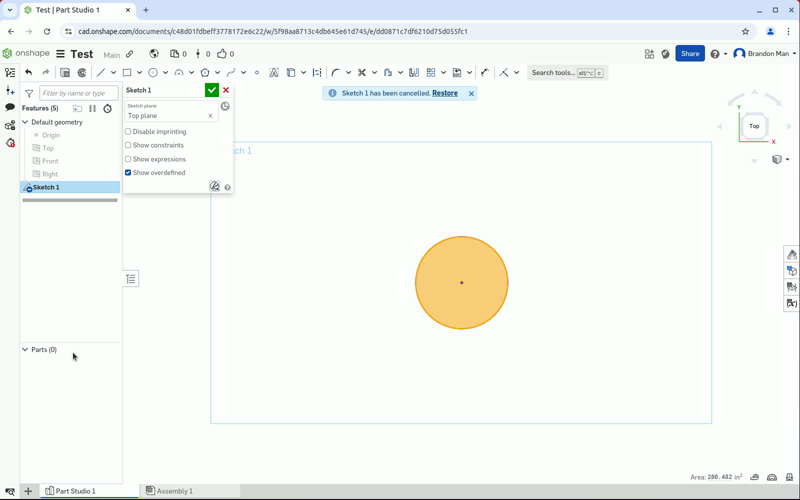
key(shift+e)
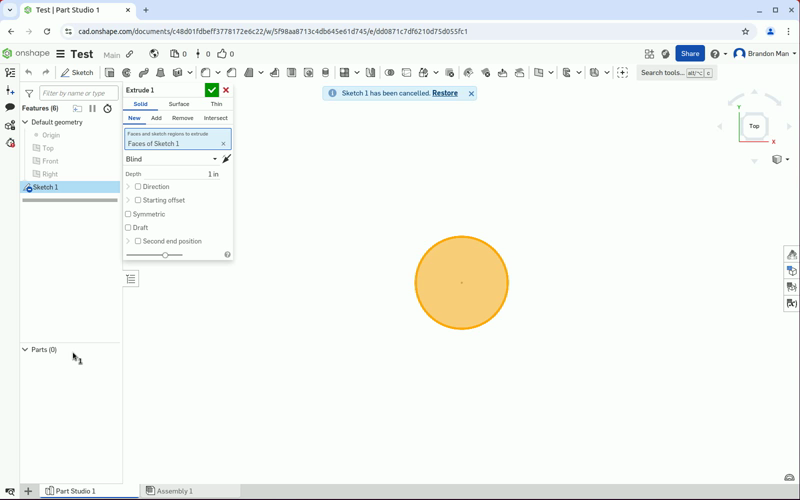
mouse_move(143, 106)
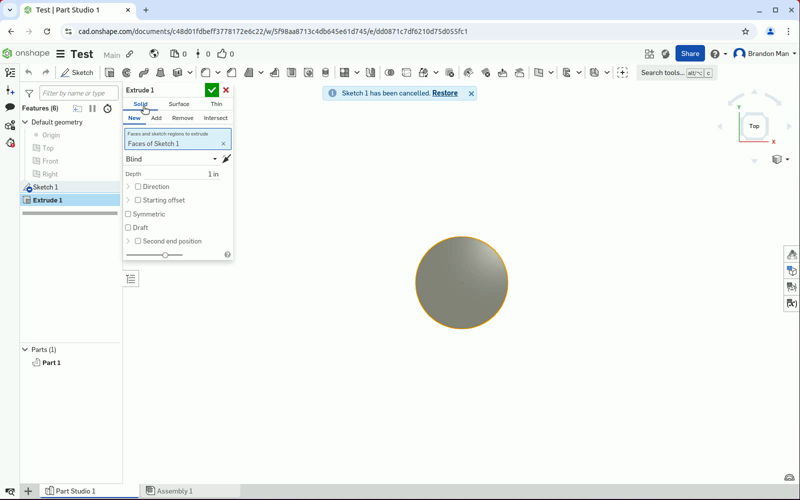
click(143, 106)
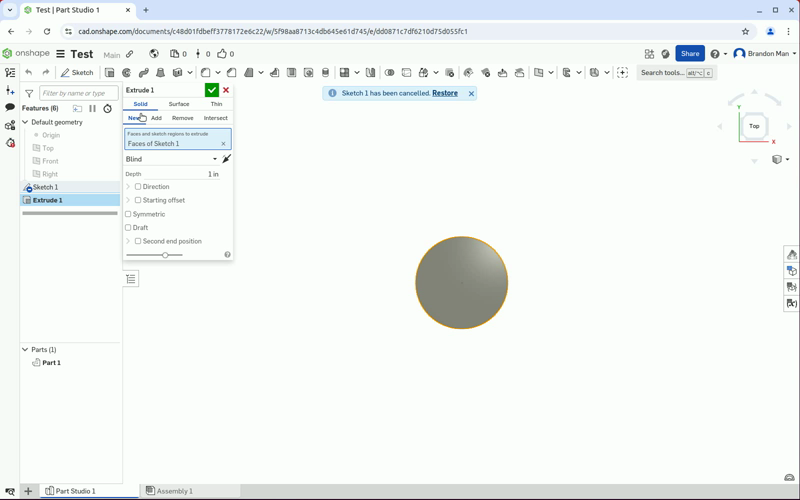
mouse_move(137, 120)
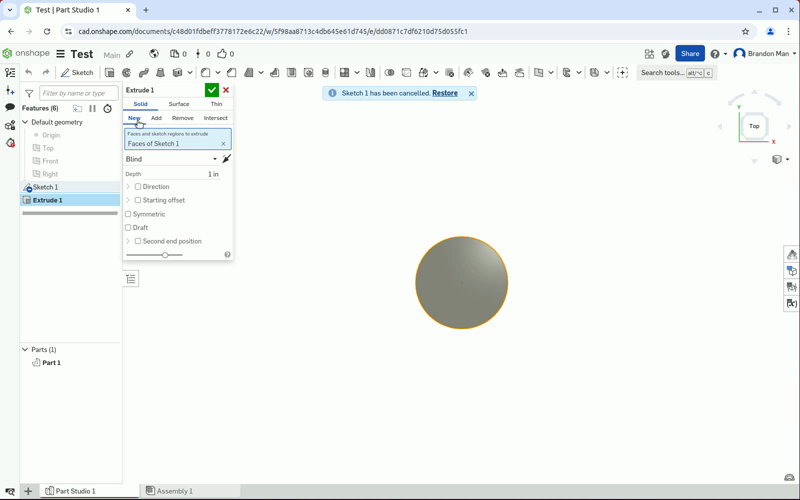
click(137, 120)
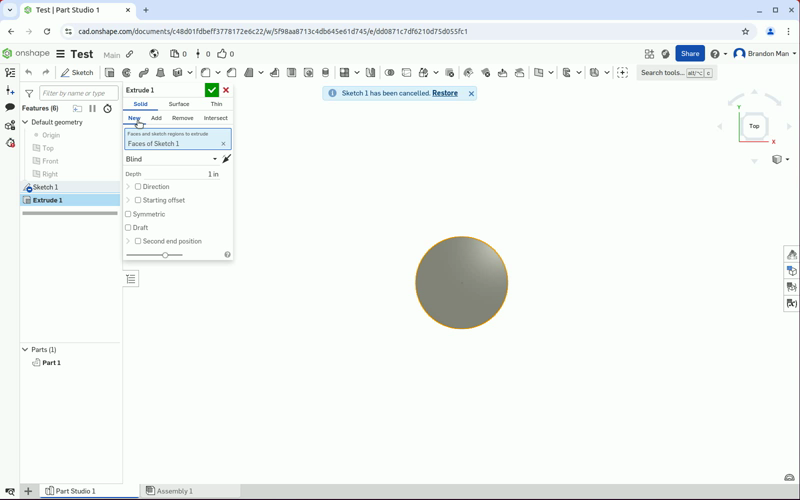
key(tab, 4)
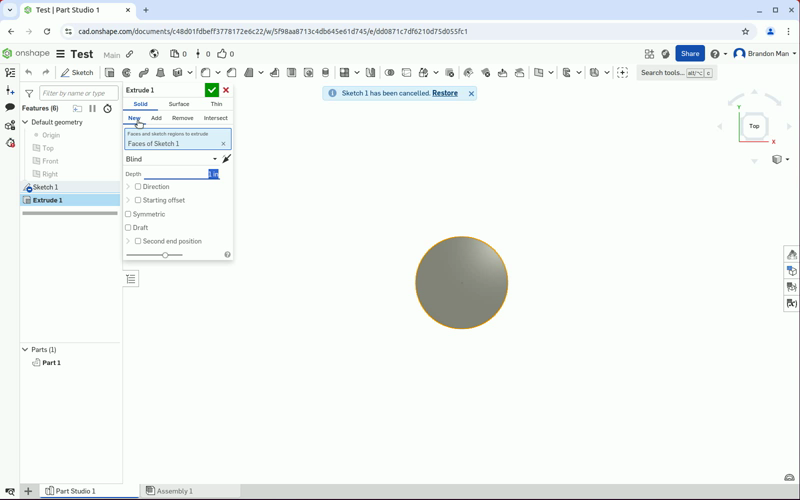
text(23.108)
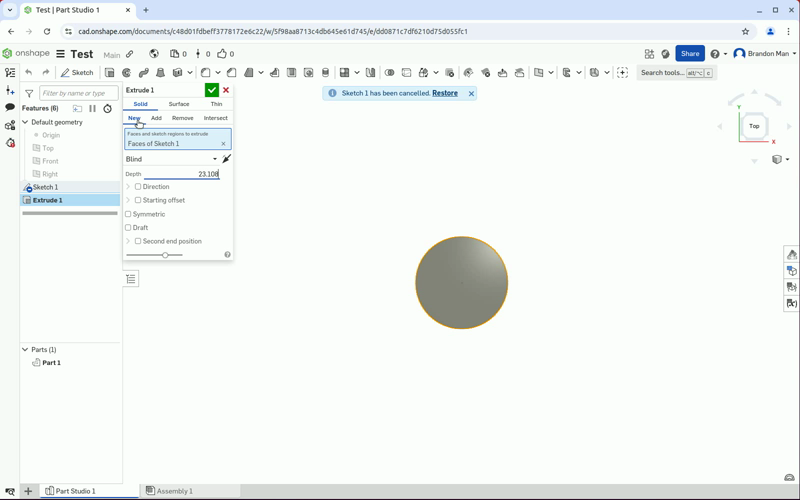
key(enter)
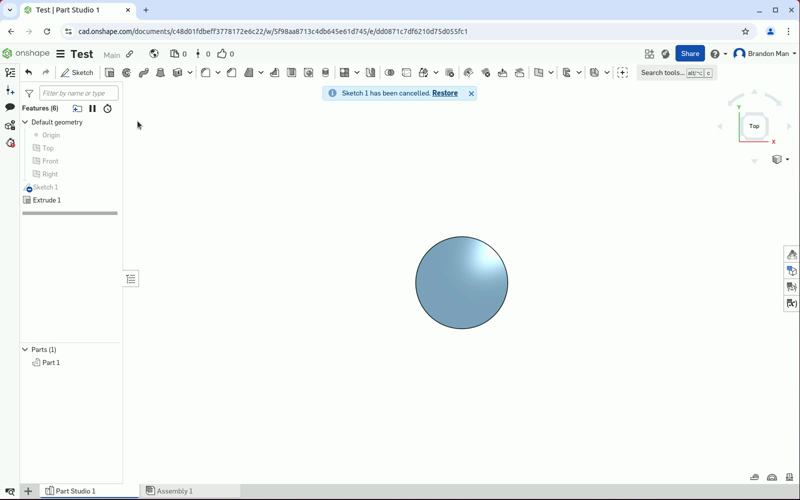
key(shift+h)
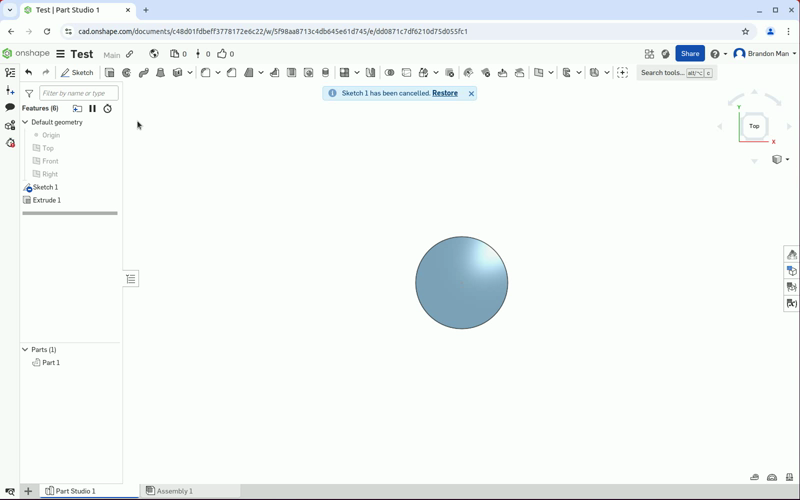
key(shift+h)
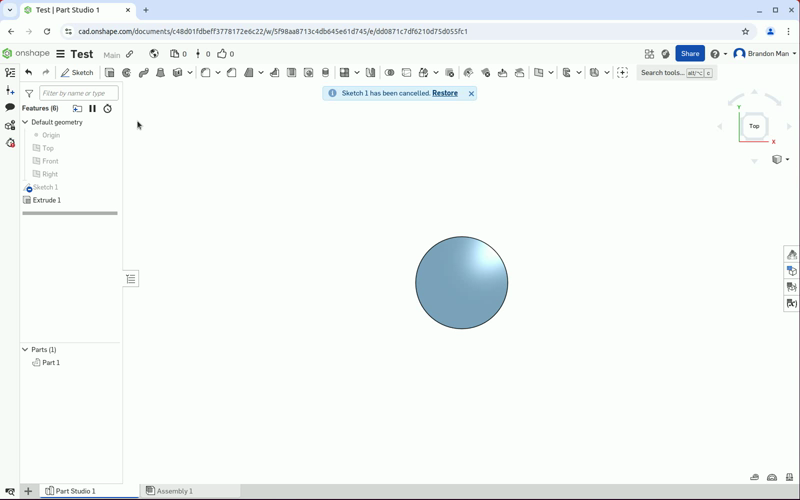
mouse_move(73, 189)
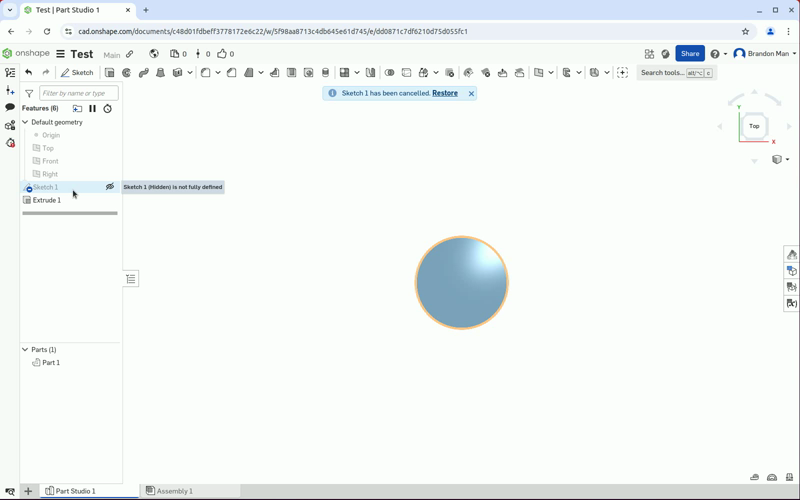
click(73, 189)
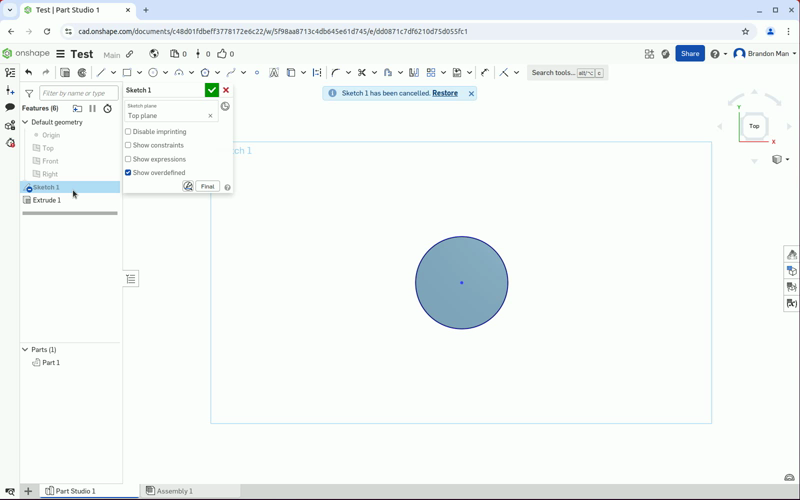
mouse_move(229, 92)
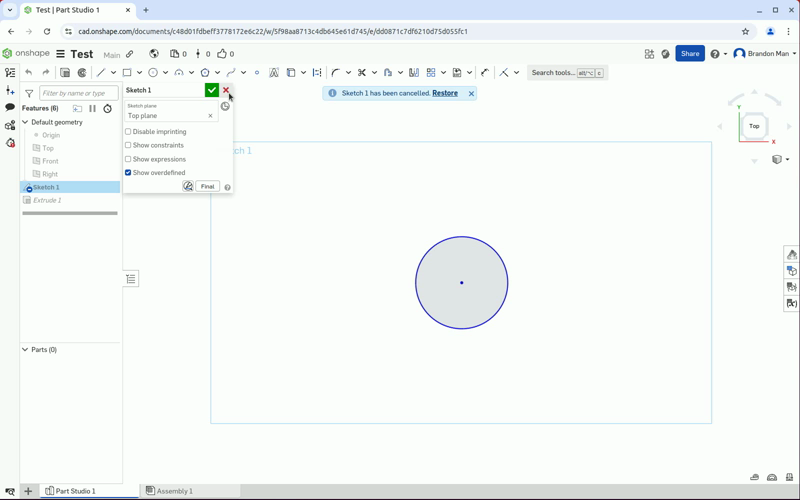
click(229, 92)
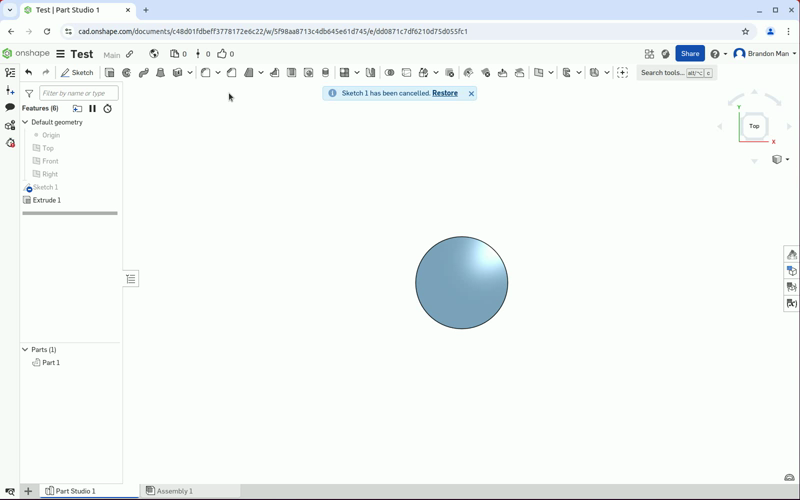
mouse_move(73, 352)
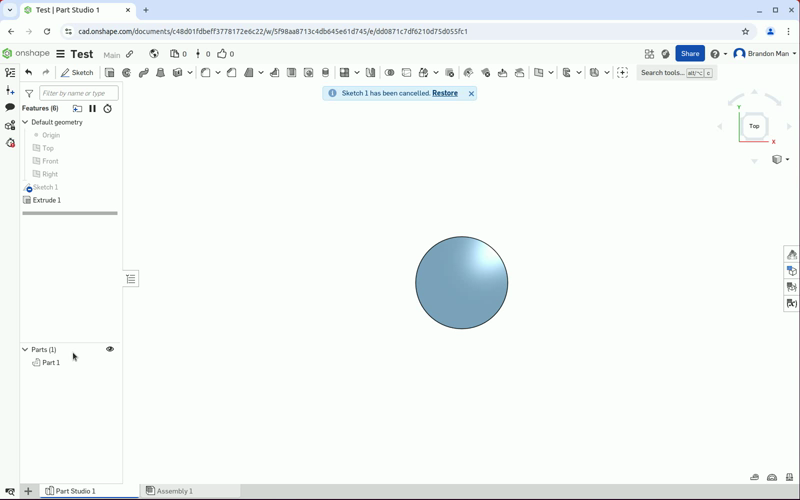
key(y)
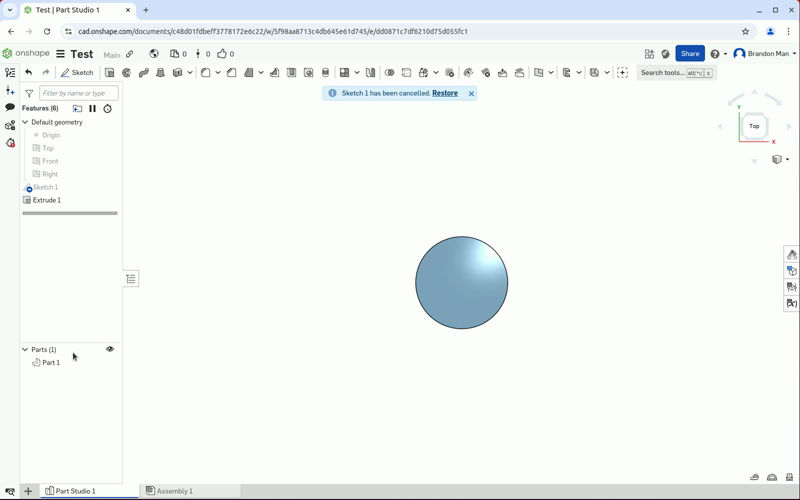
key(shift+p)
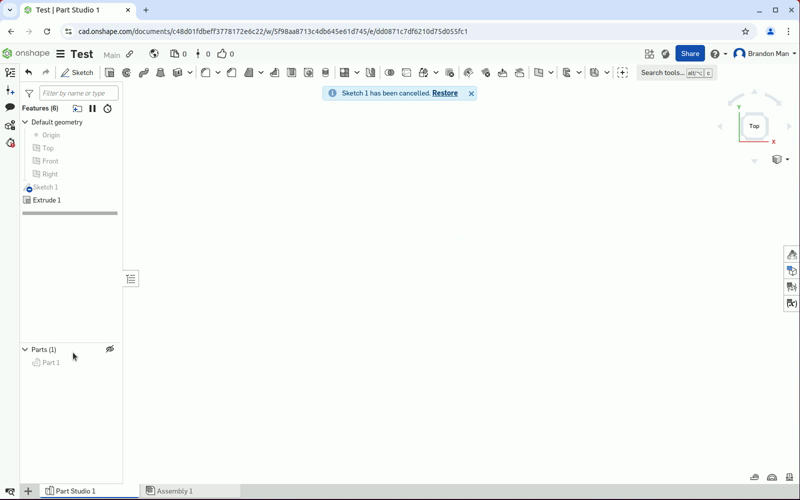
key(space)
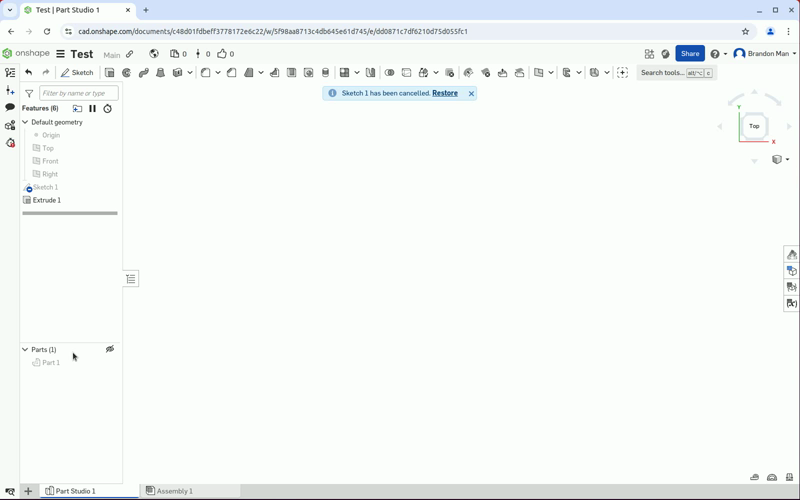
key_down(shift)
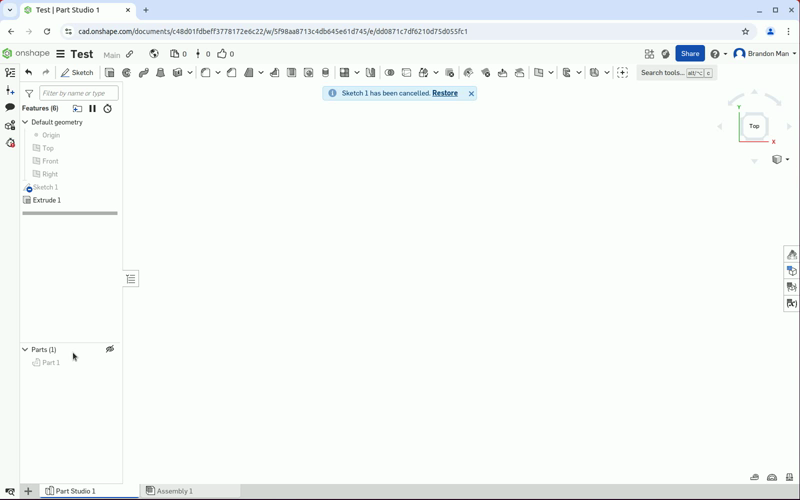
key(up)
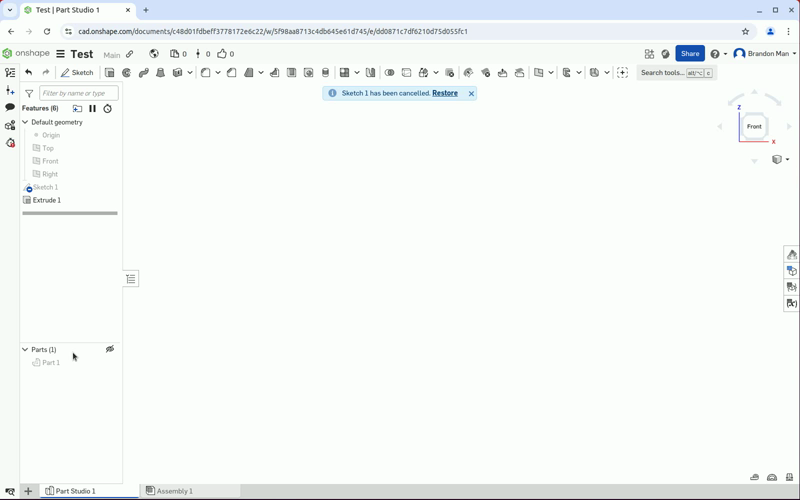
key_up(shift)
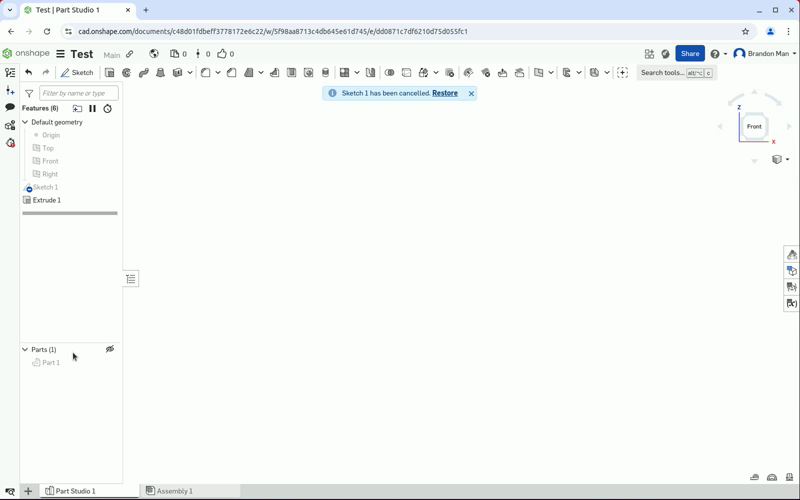
key(space)
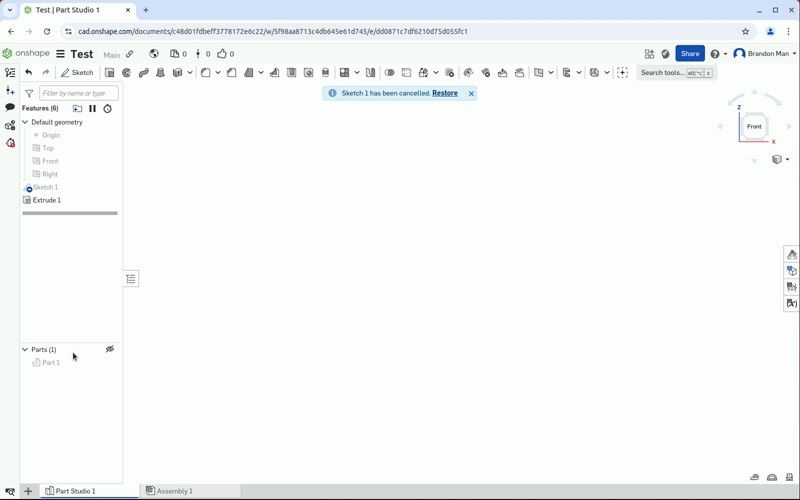
key_down(shift)
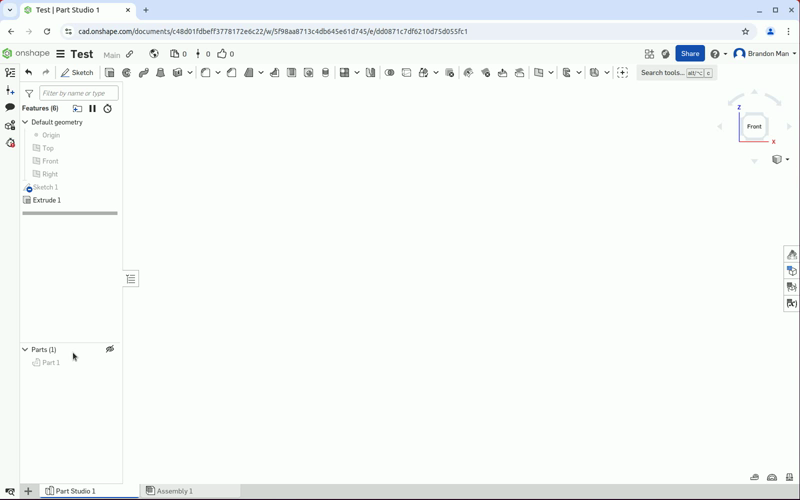
key(left)
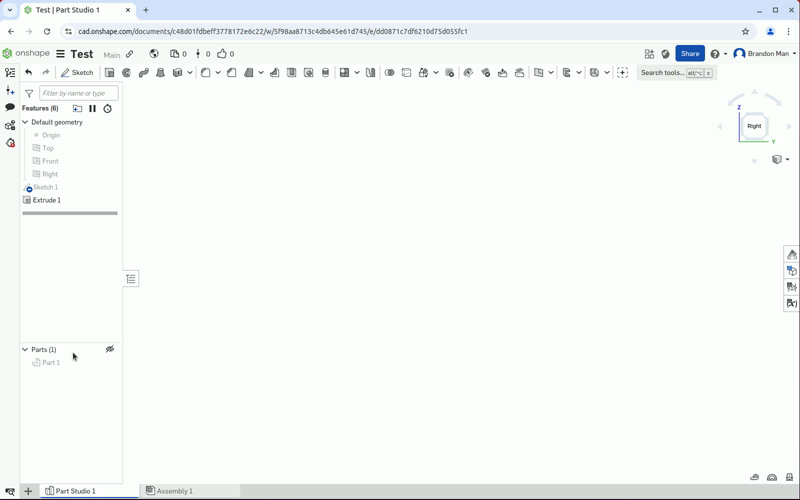
key_up(shift)
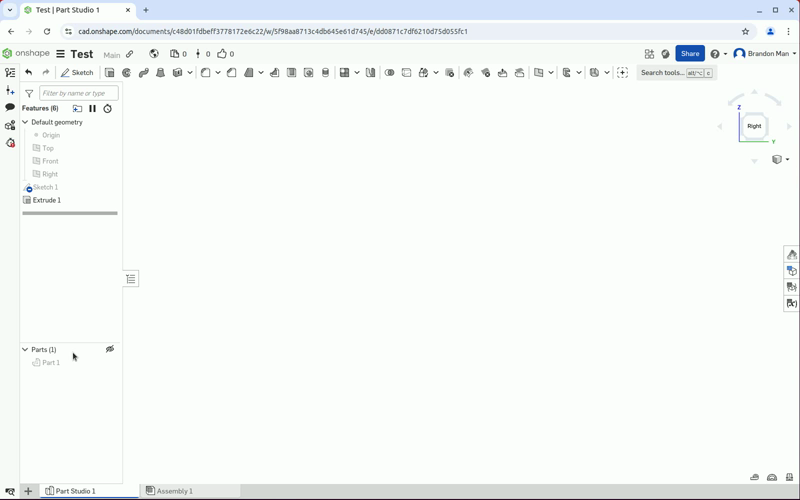
mouse_move(73, 352)
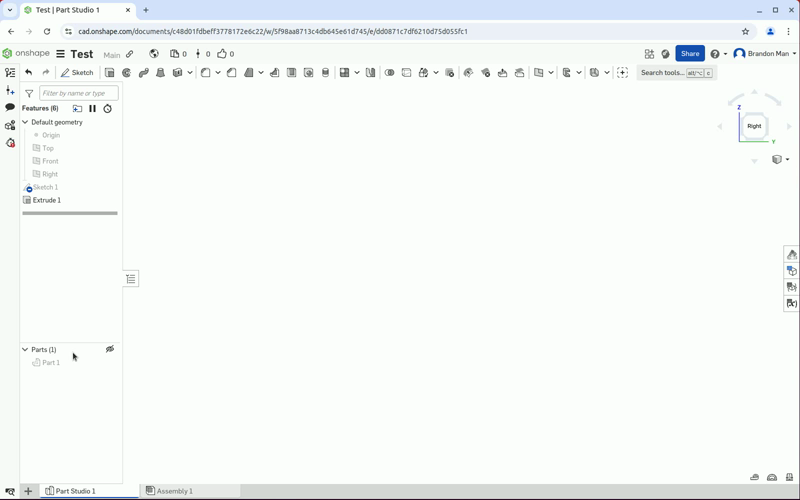
key(shift+y)
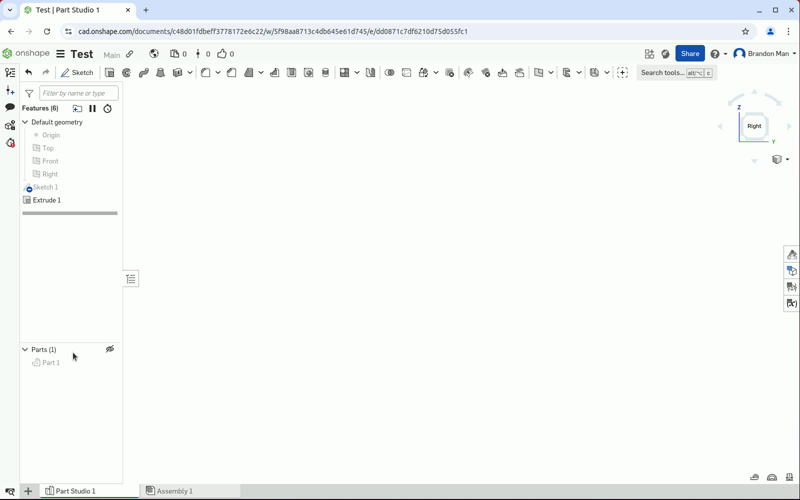
key(shift+s)
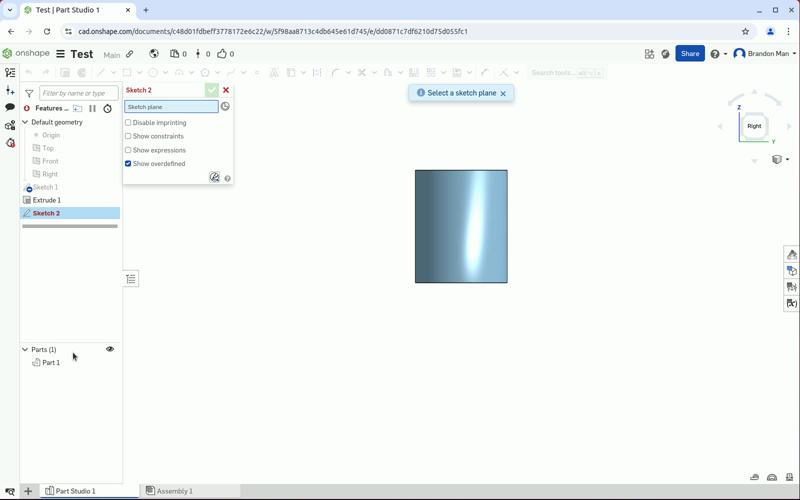
mouse_move(73, 176)
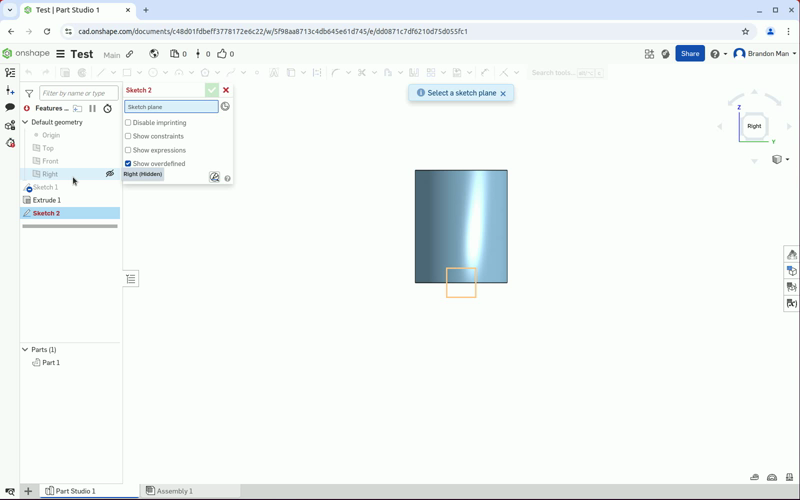
click(73, 176)
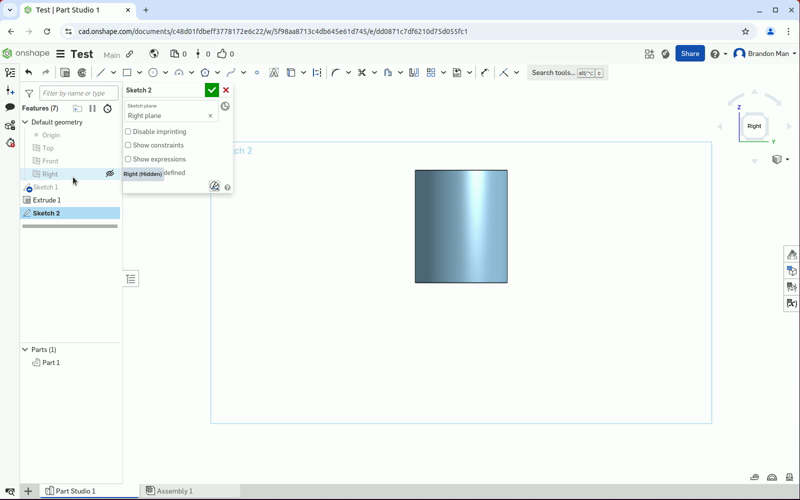
mouse_move(73, 352)
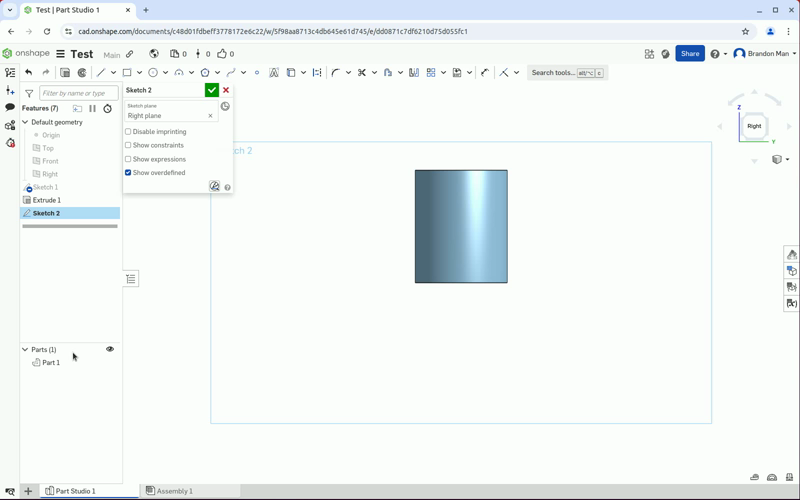
key(y)
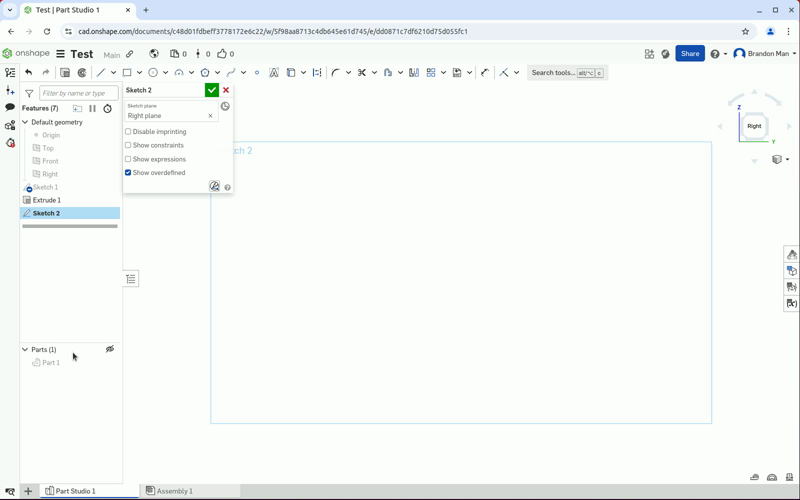
key(l)
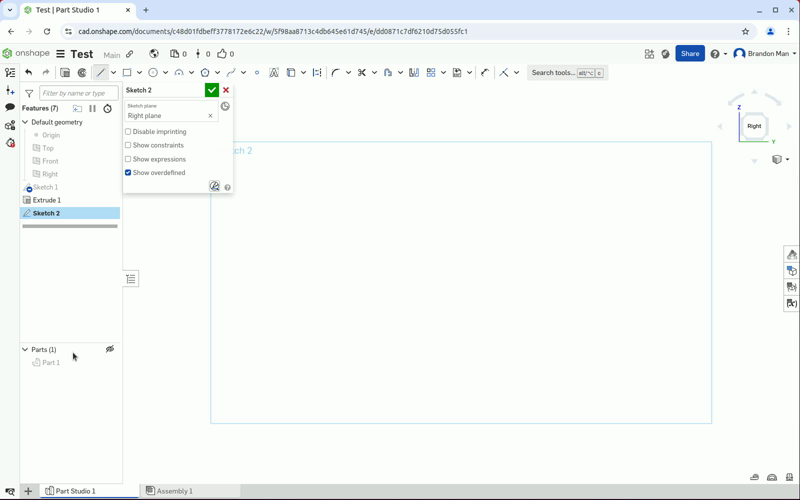
key_down(shift)
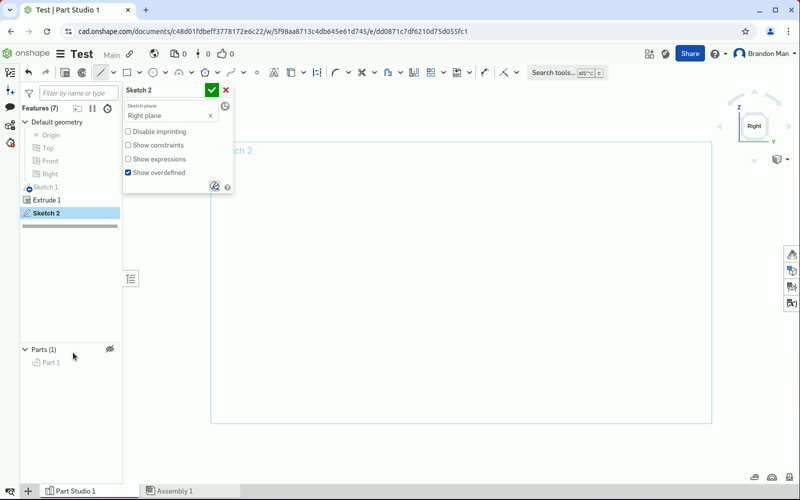
mouse_move(413, 190)
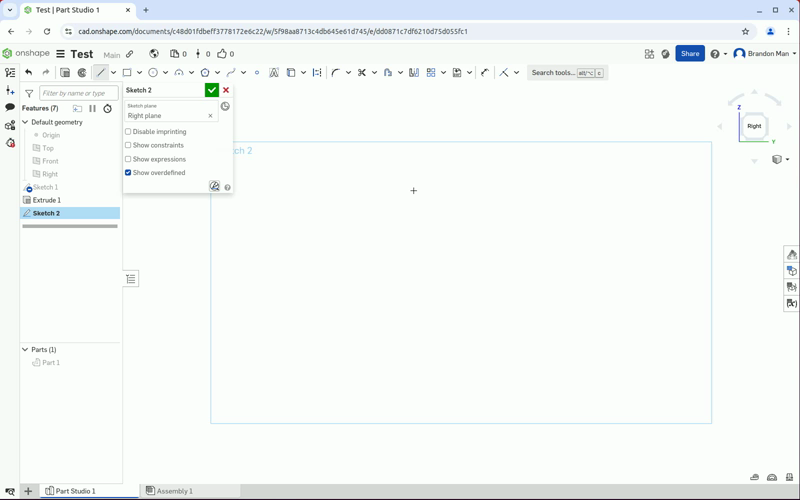
click(413, 190)
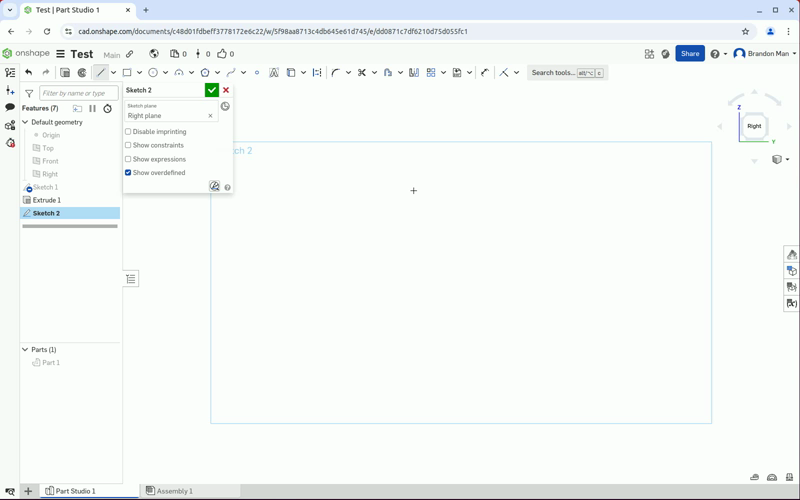
key_up(shift)
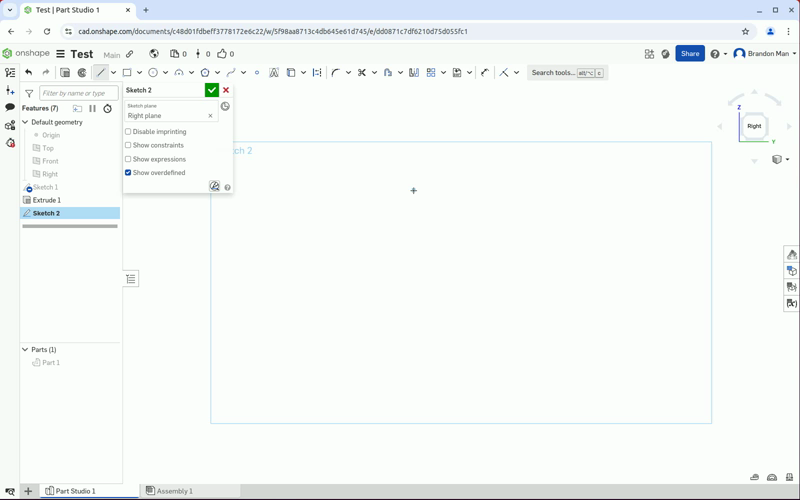
key_down(shift)
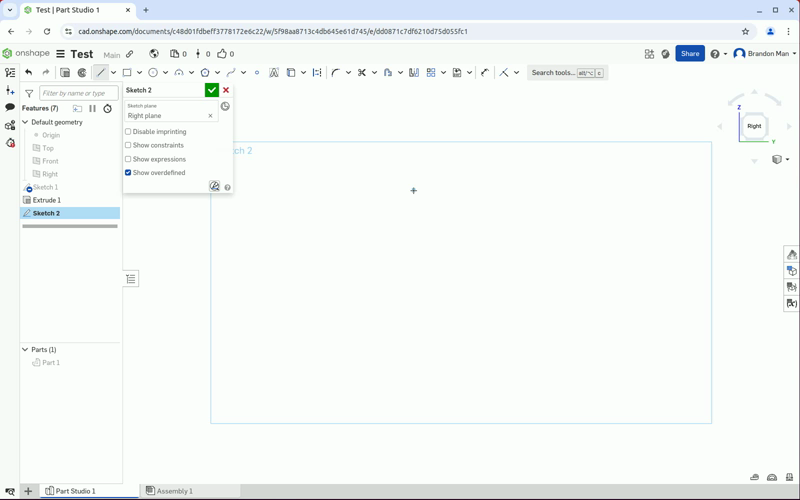
mouse_move(416, 283)
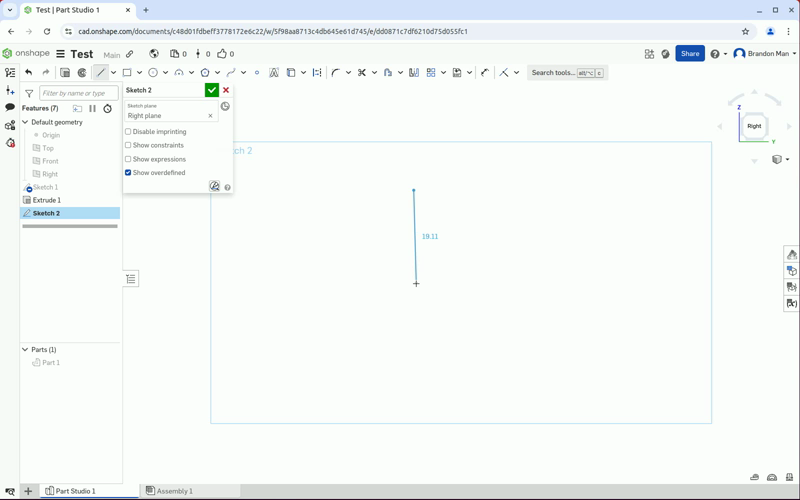
click(416, 283)
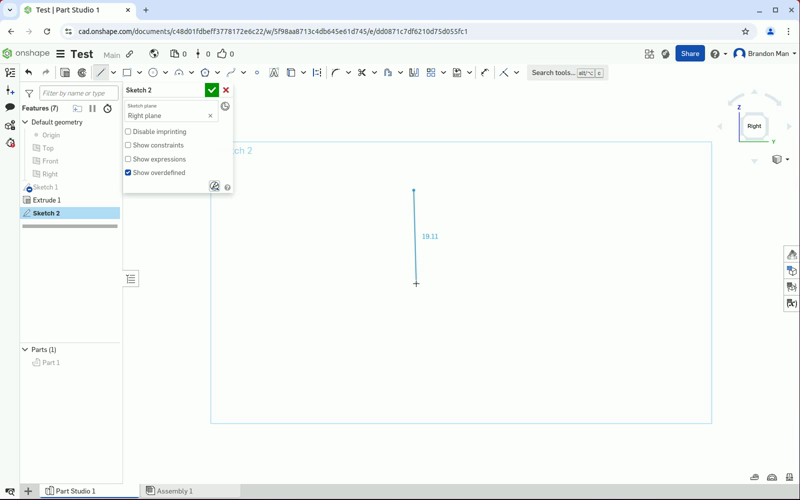
key_up(shift)
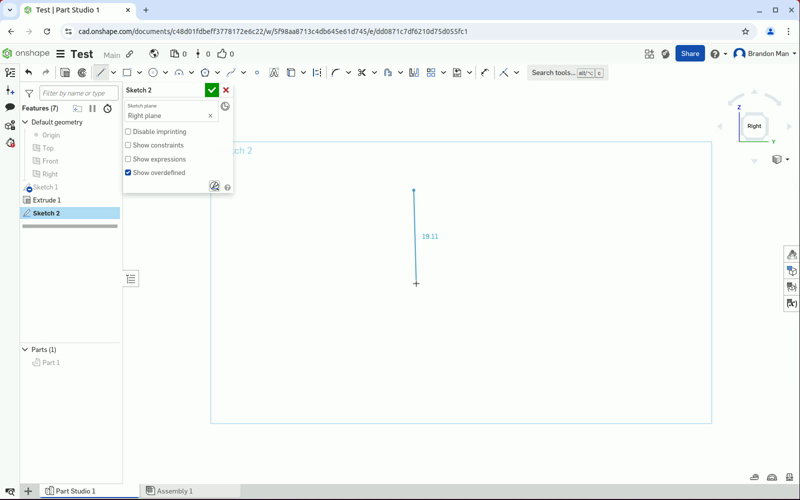
key_down(shift)
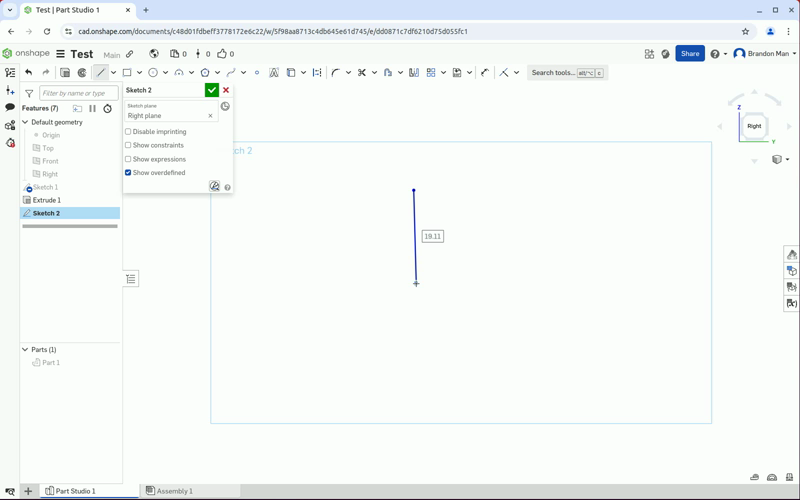
mouse_move(506, 283)
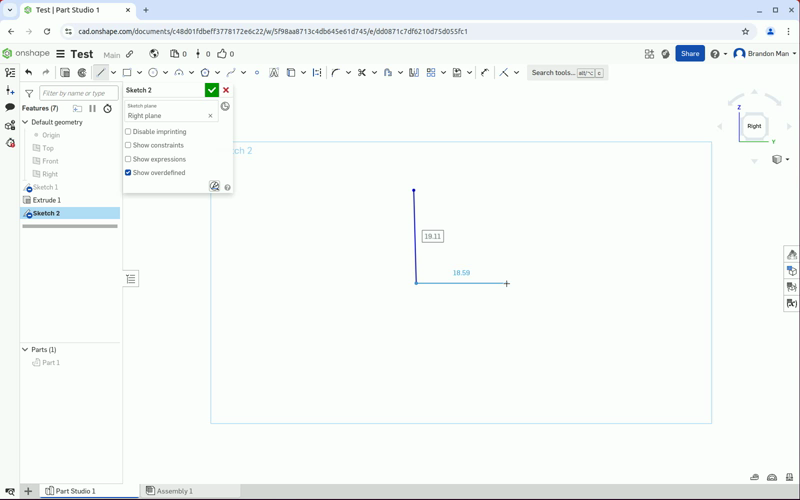
click(506, 283)
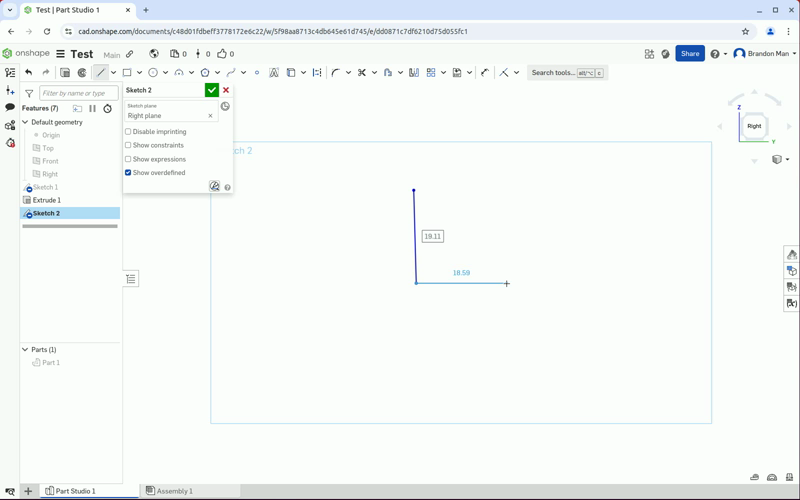
key_up(shift)
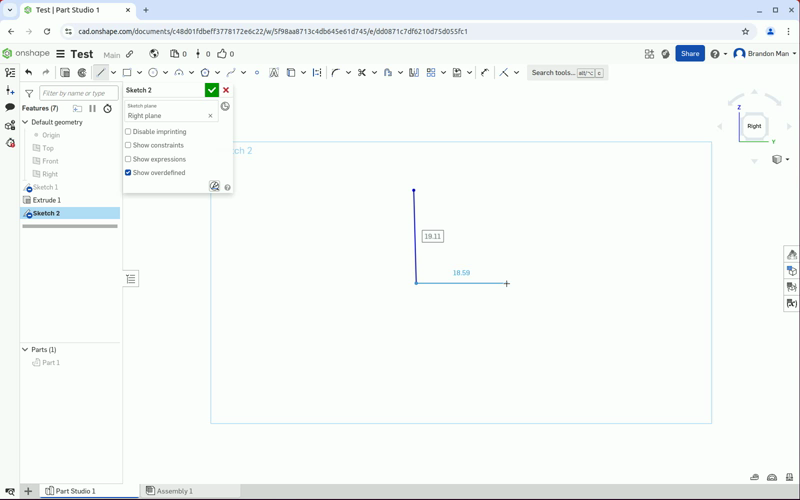
key_down(shift)
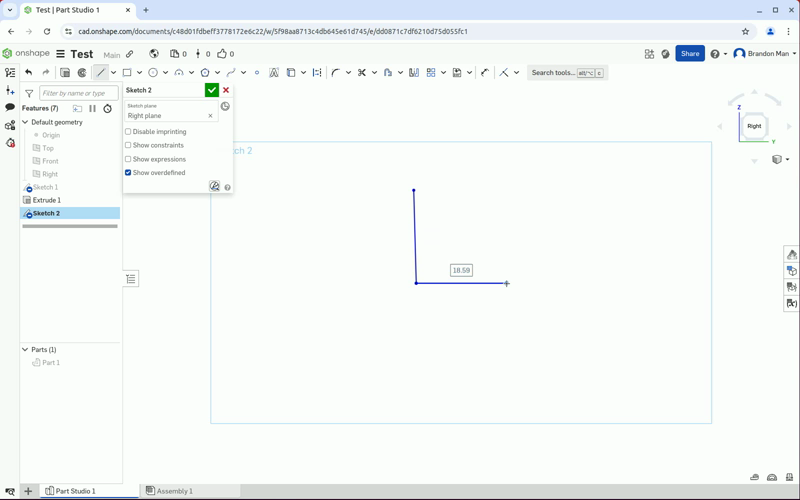
mouse_move(413, 190)
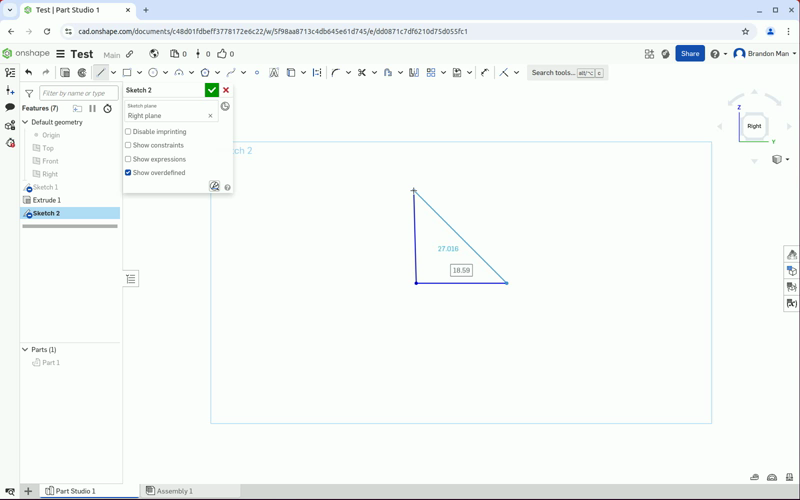
key_up(shift)
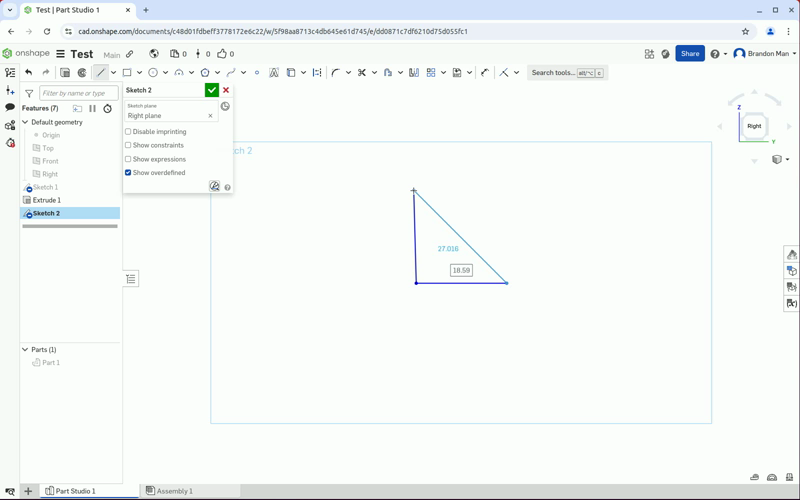
click(413, 190)
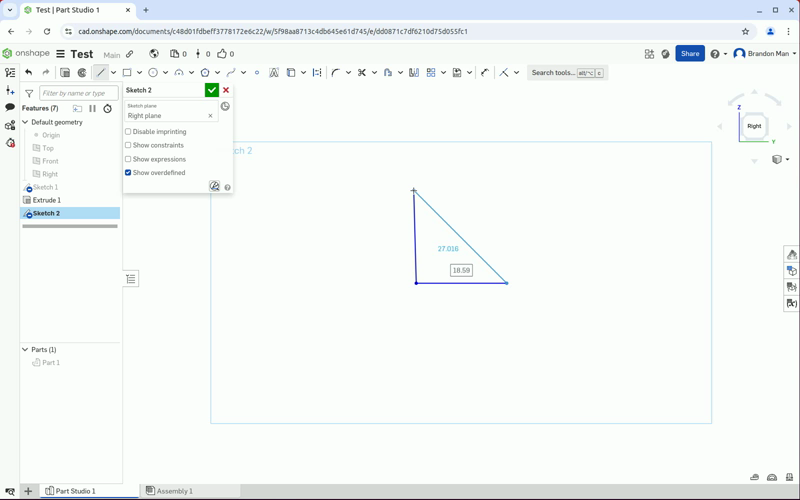
key(esc)
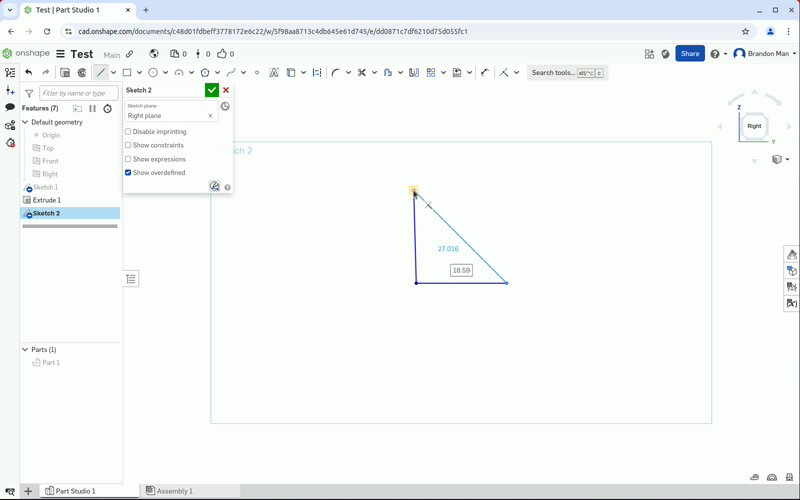
mouse_move(462, 252)
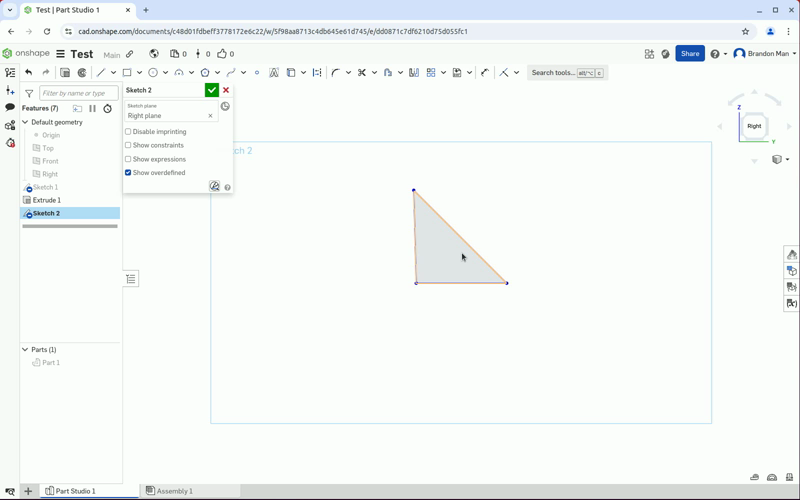
click(462, 252)
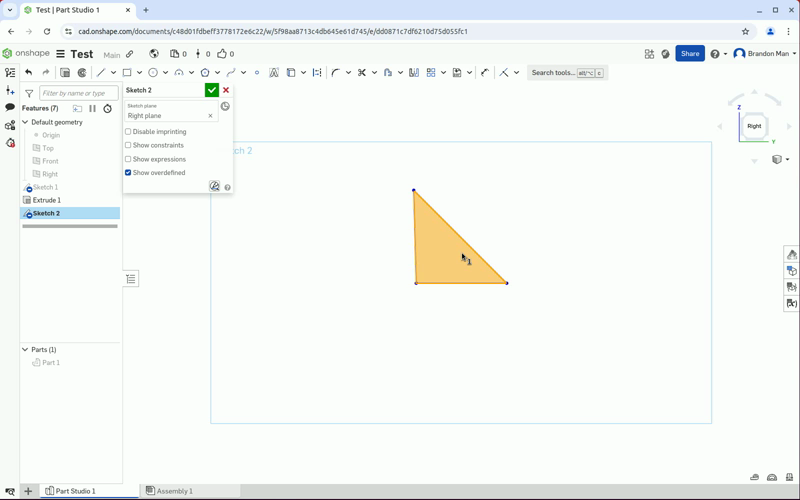
mouse_move(73, 352)
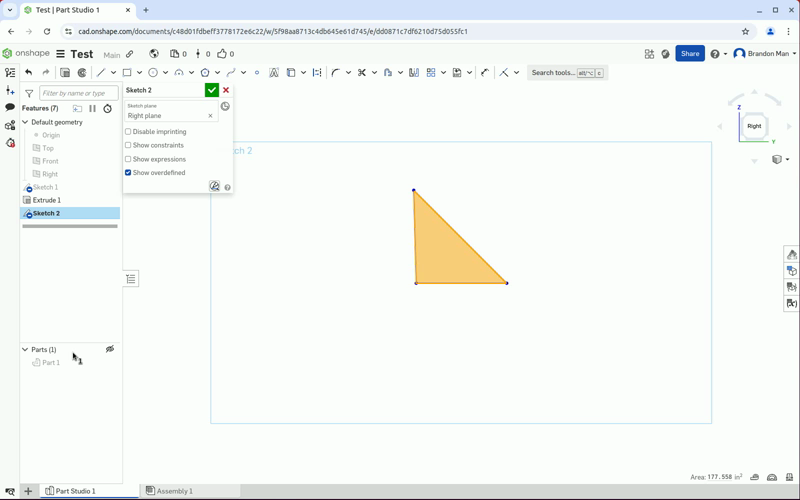
key(shift+y)
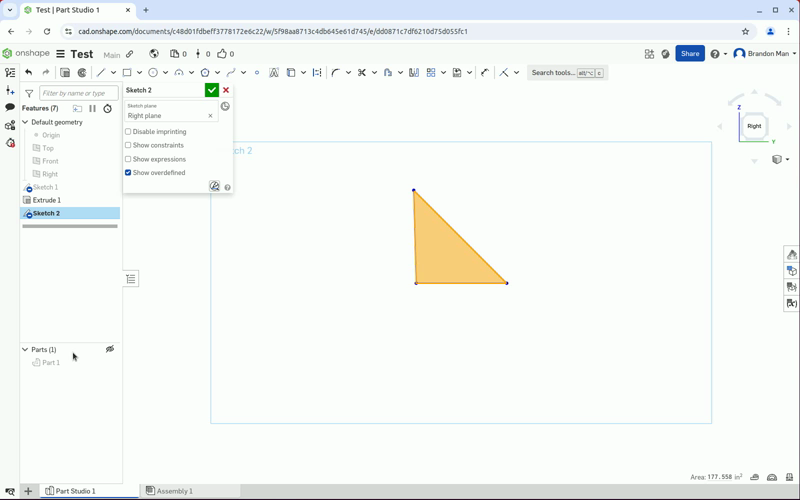
key(shift+e)
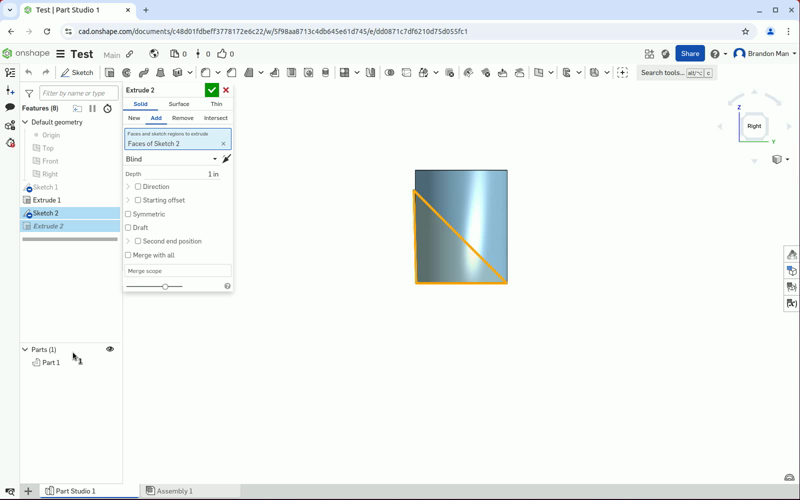
mouse_move(143, 106)
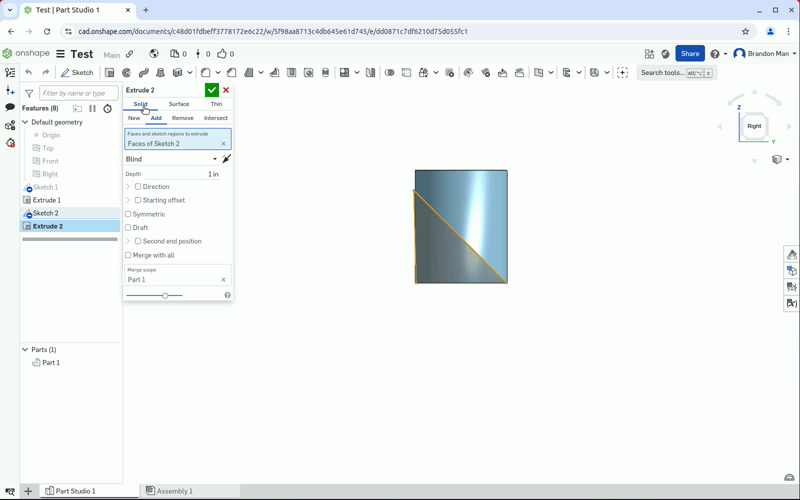
click(143, 106)
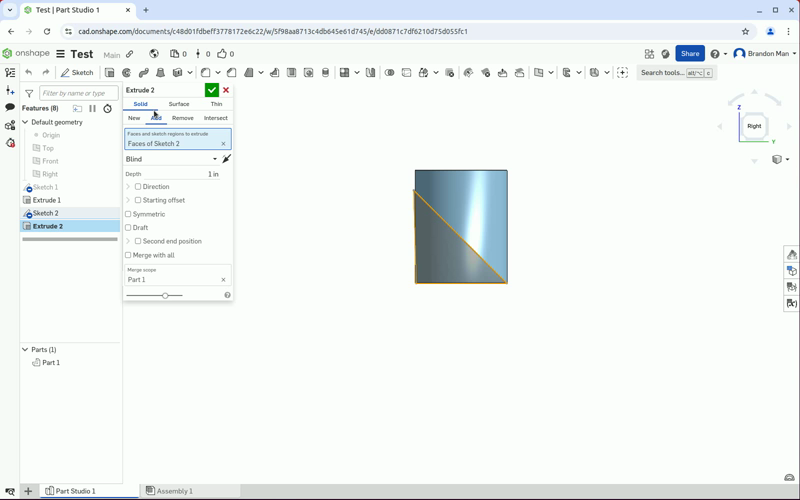
mouse_move(186, 120)
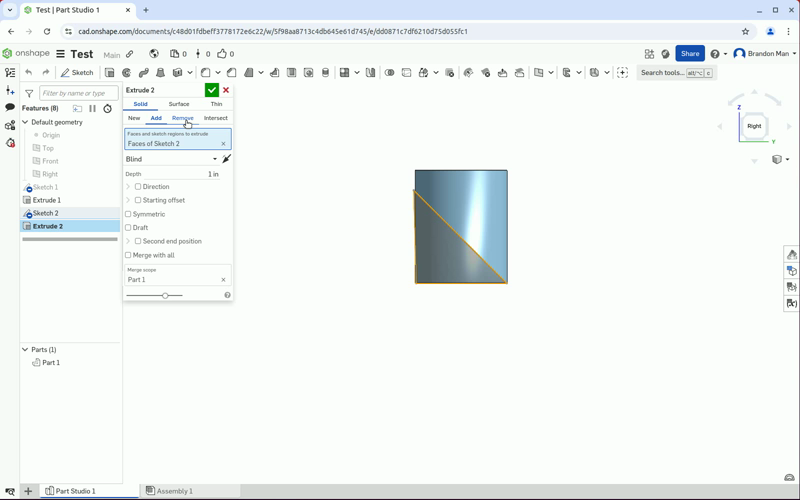
click(186, 120)
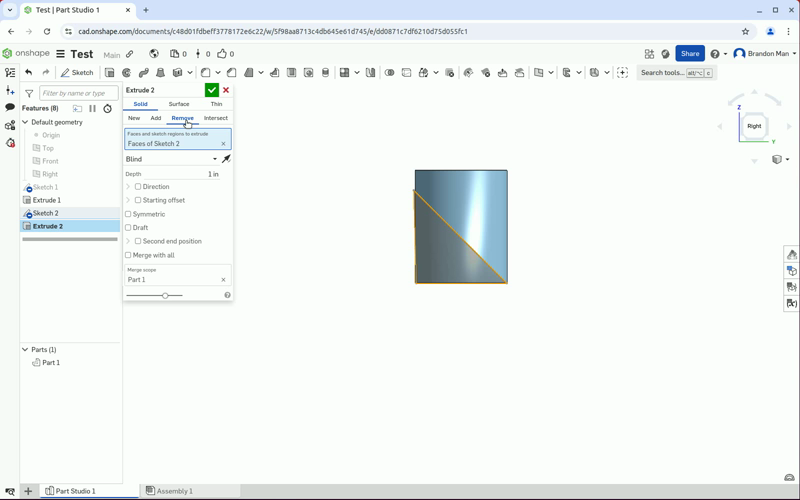
key(tab, 4)
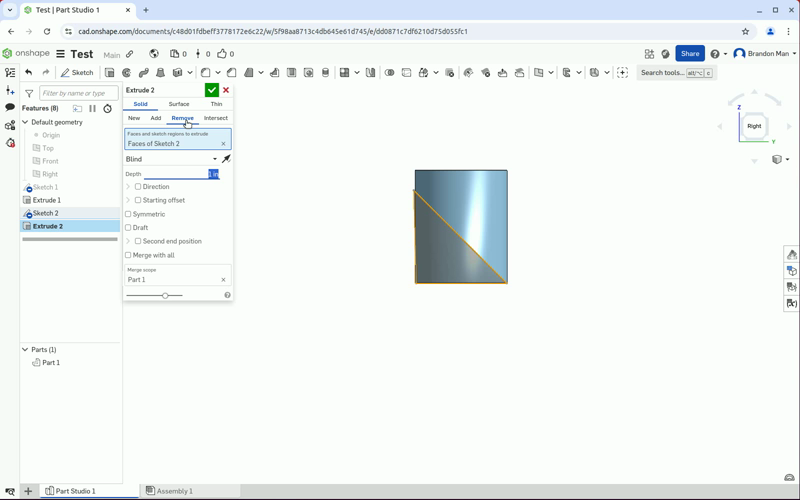
text(23.108)
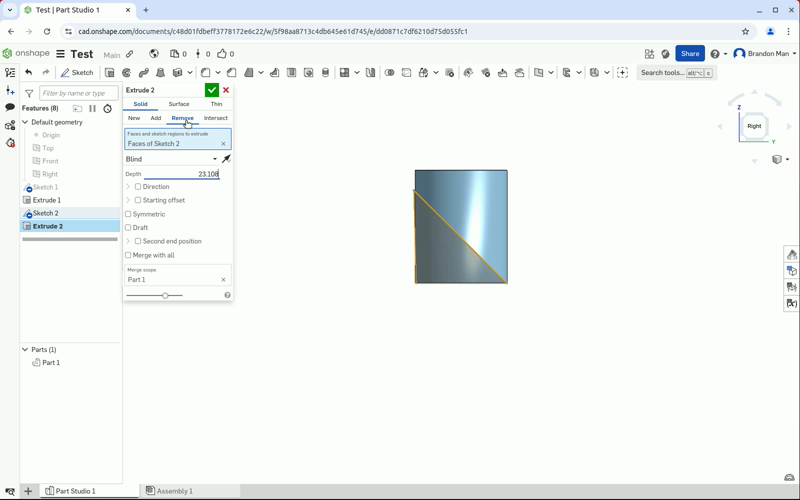
key(tab, 3)
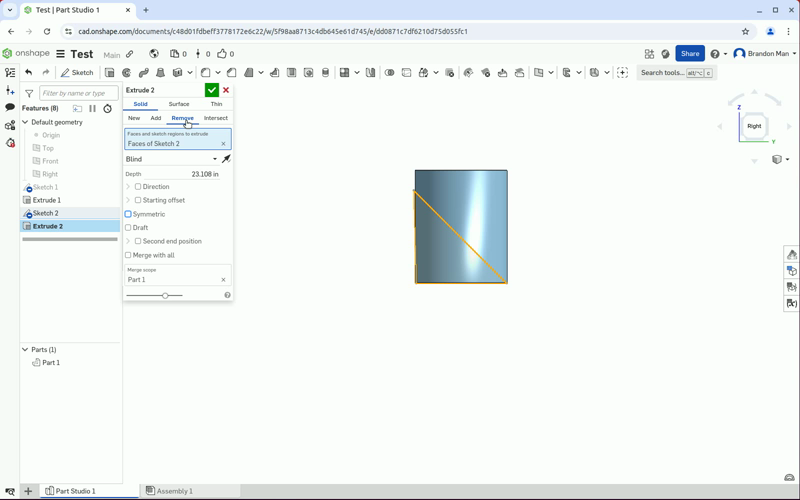
key(space)
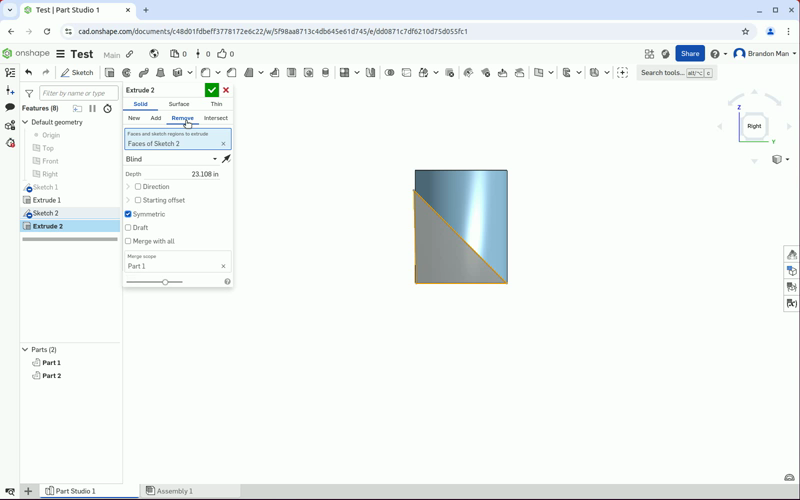
key(tab, 2)
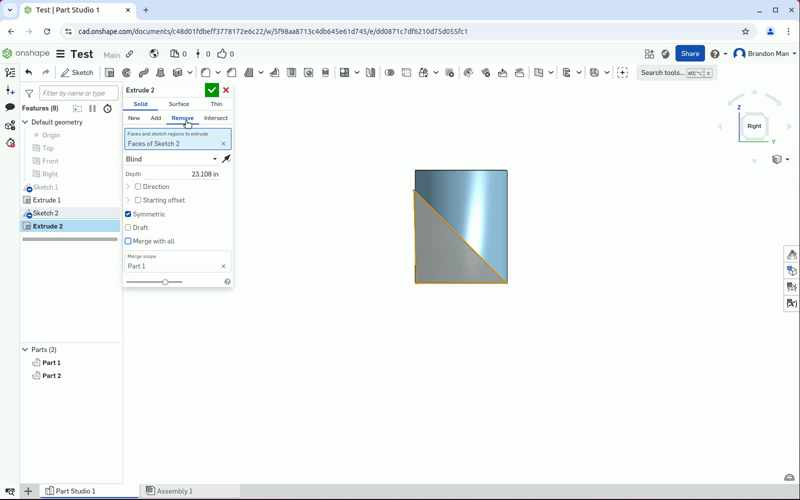
key(space)
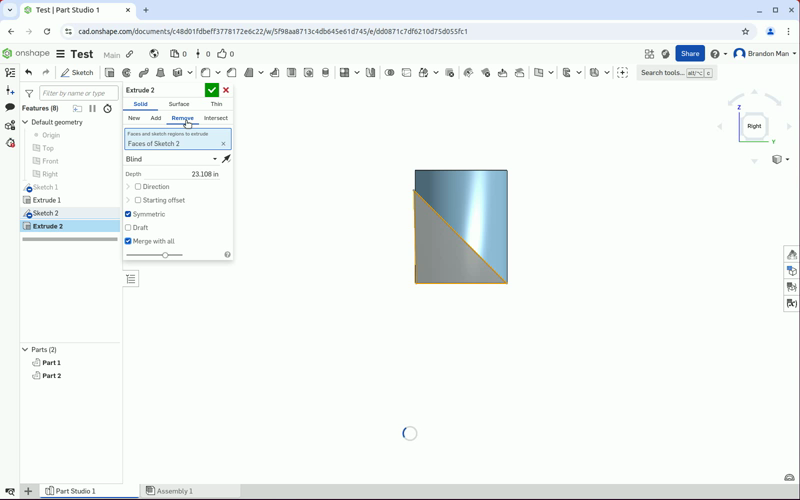
key(enter)
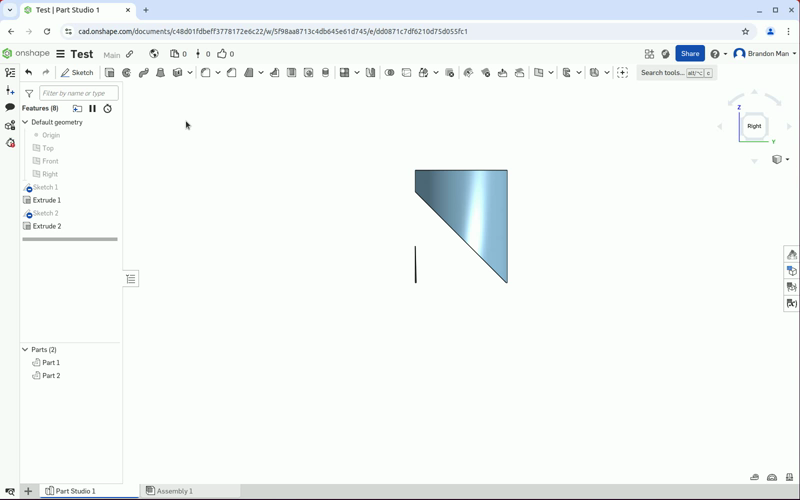
key(shift+h)
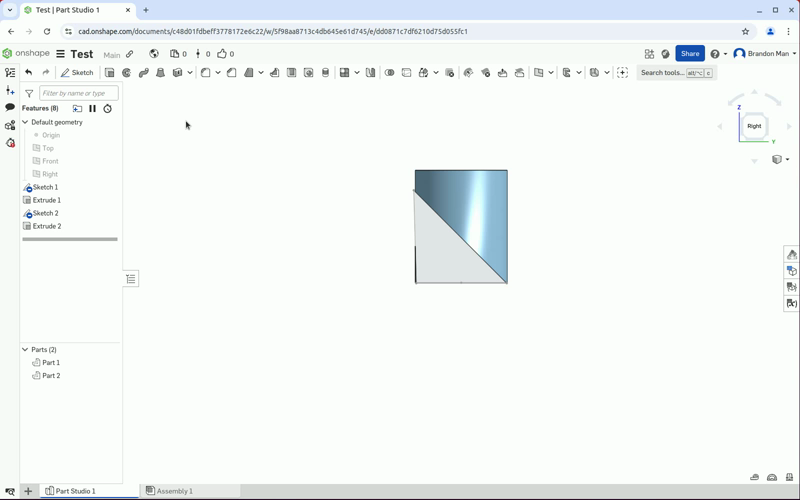
key(shift+h)
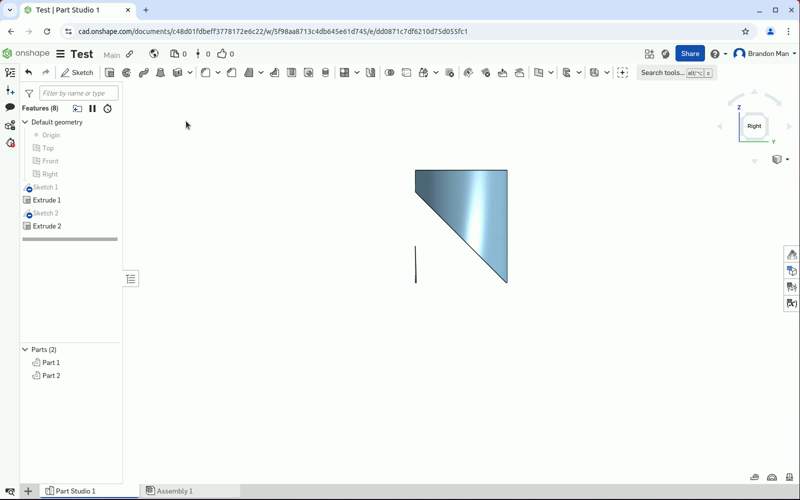
mouse_move(73, 189)
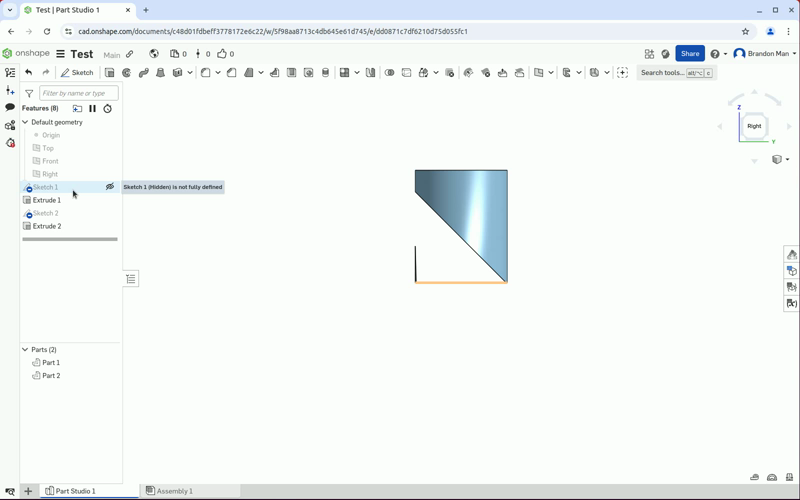
click(73, 189)
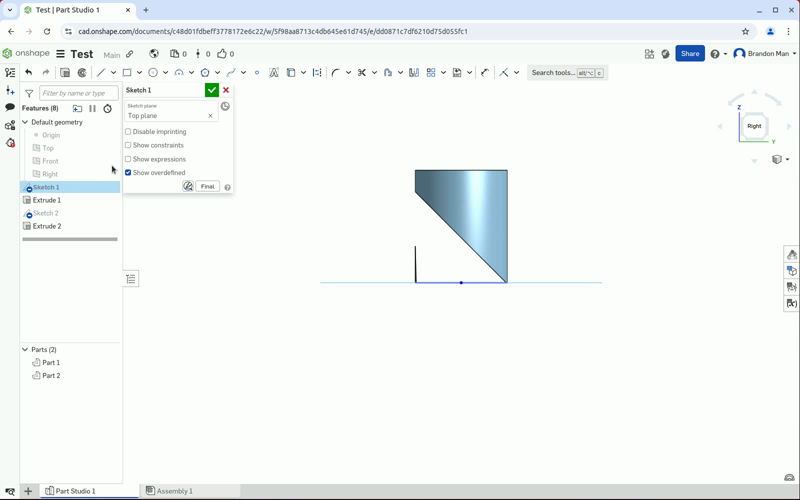
mouse_move(229, 92)
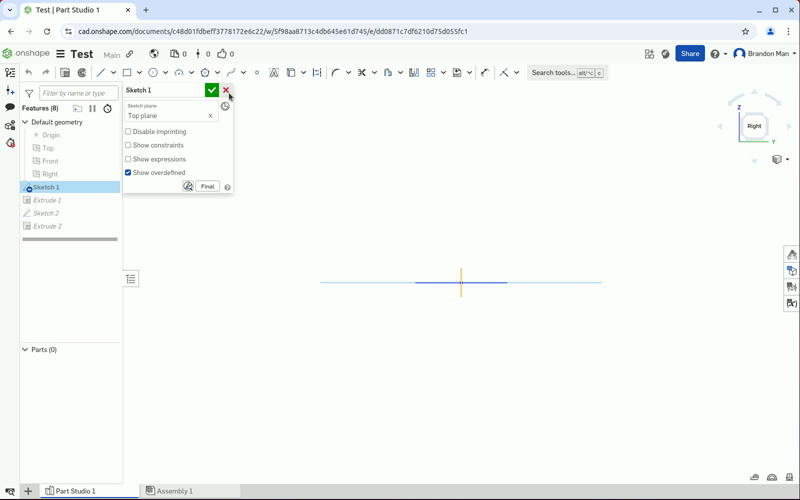
click(229, 92)
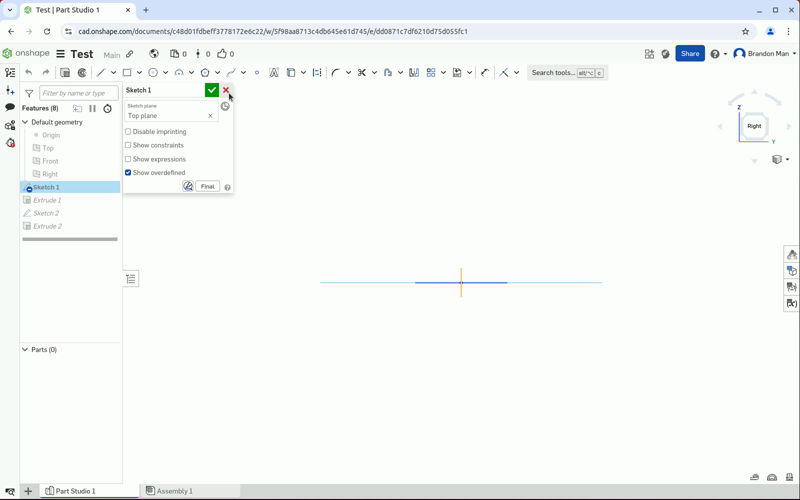
key(shift+s)
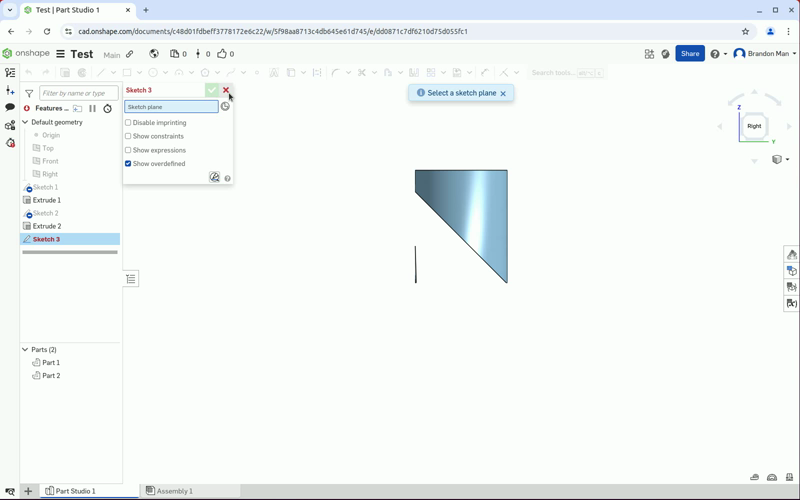
mouse_move(73, 176)
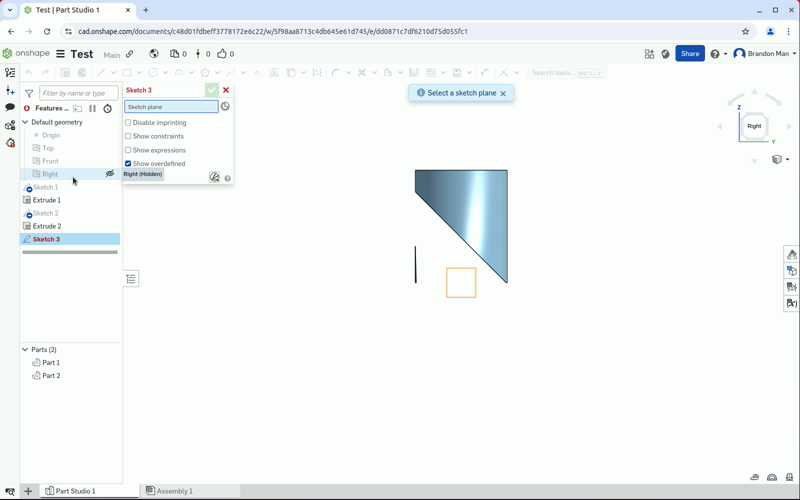
click(73, 176)
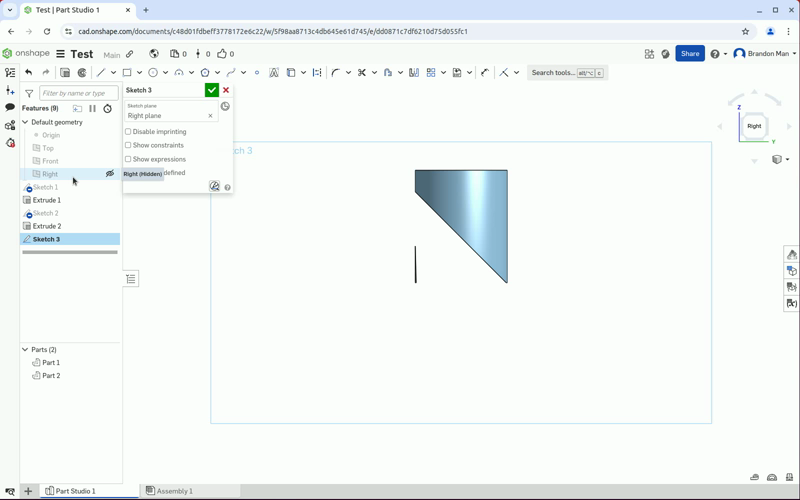
mouse_move(73, 352)
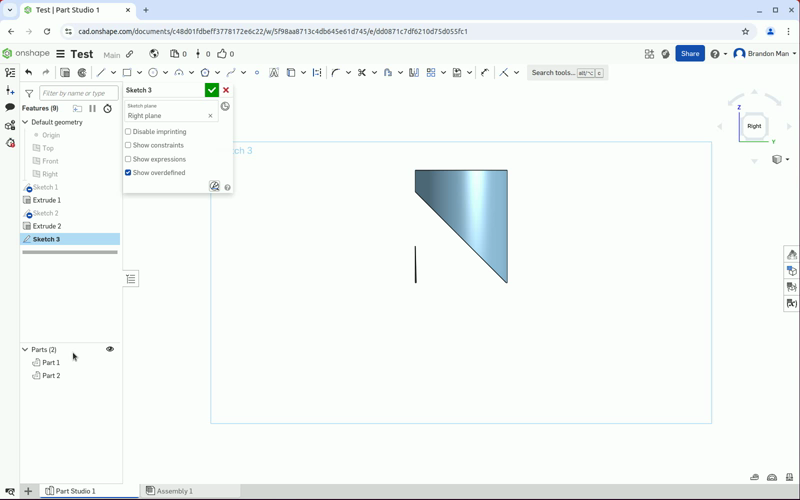
key(y)
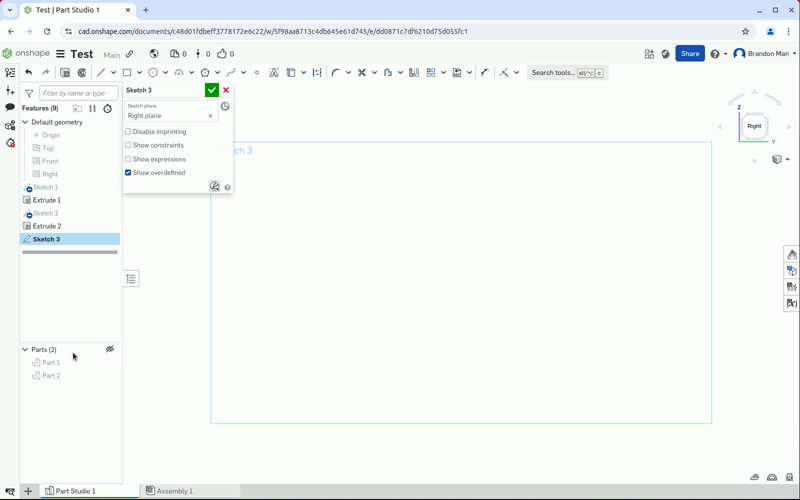
key(l)
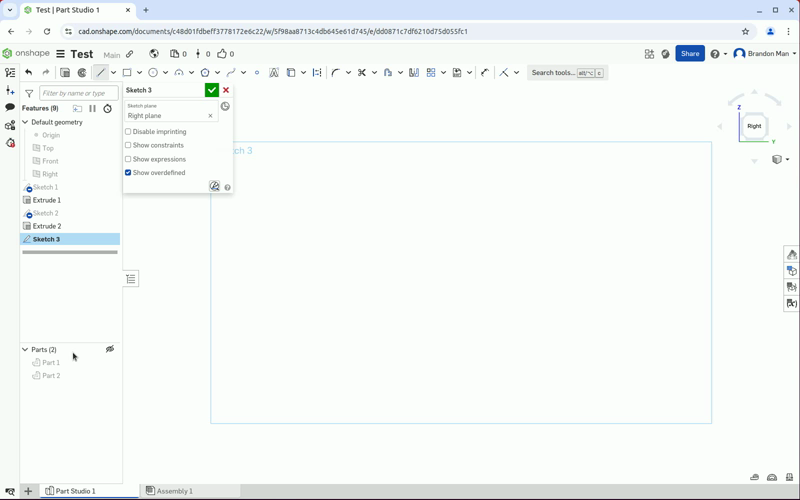
key_down(shift)
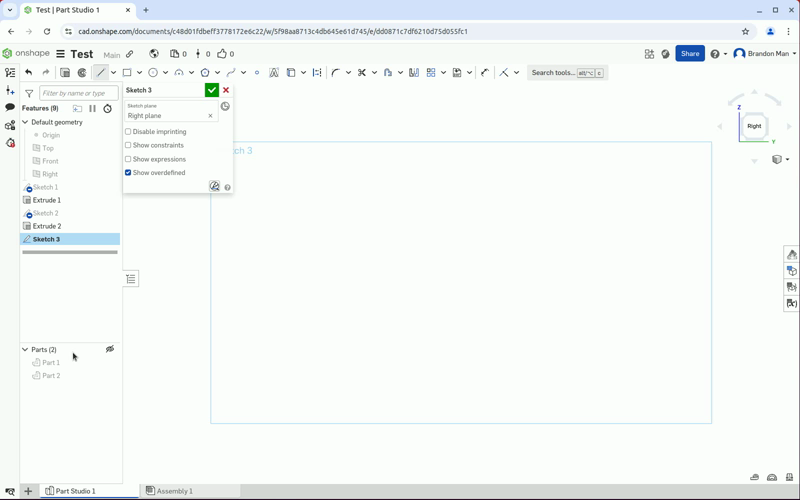
mouse_move(411, 168)
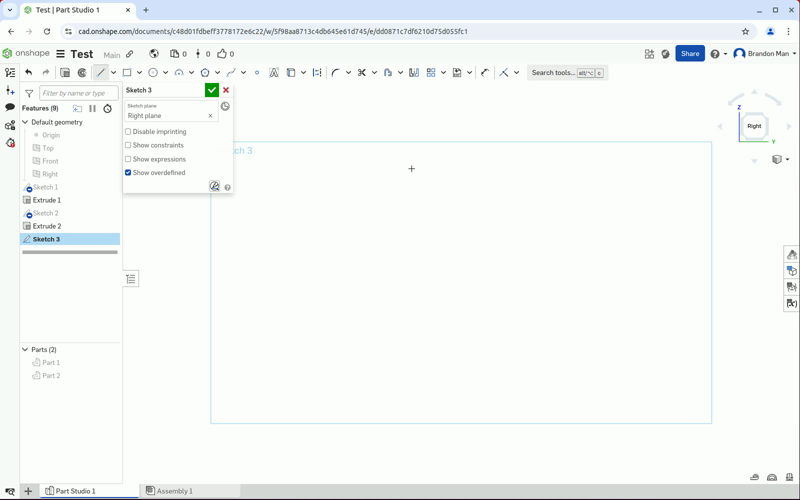
click(411, 168)
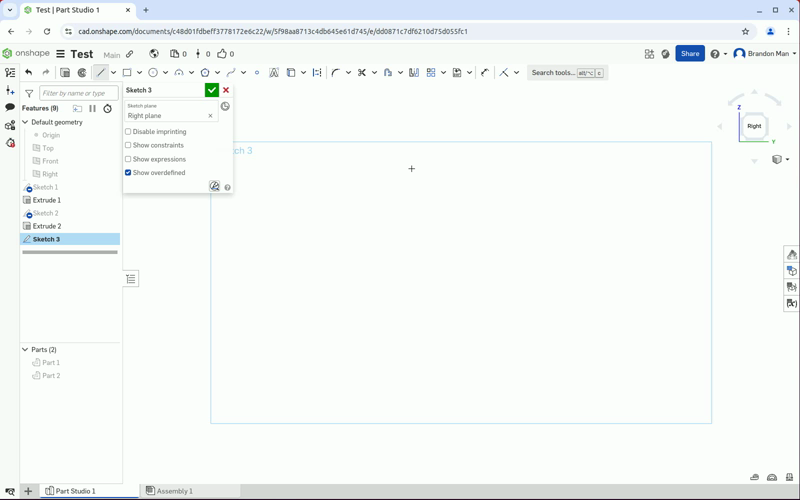
key_up(shift)
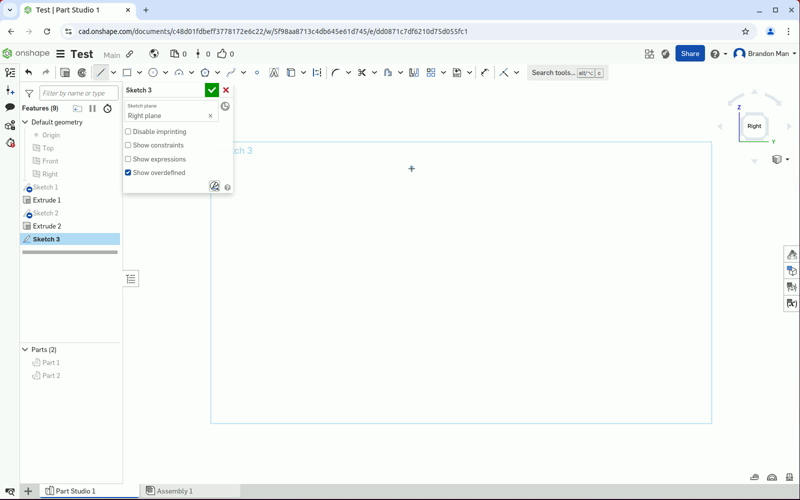
key_down(shift)
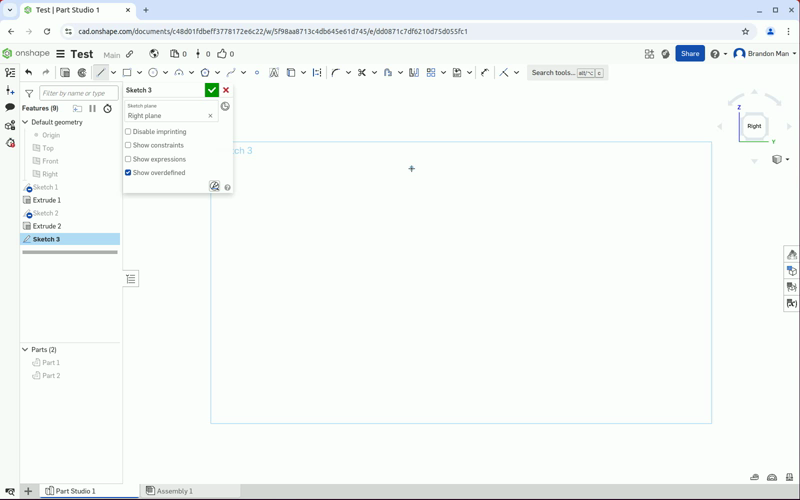
mouse_move(441, 168)
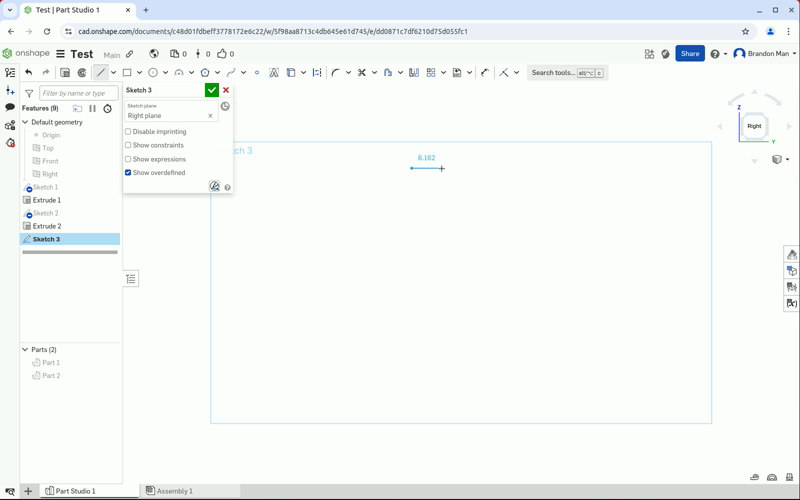
mouse_move(413, 168)
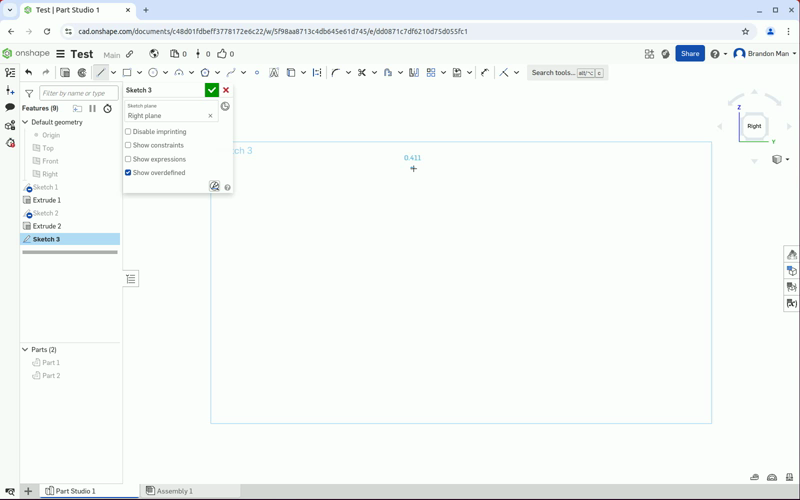
scroll(6)
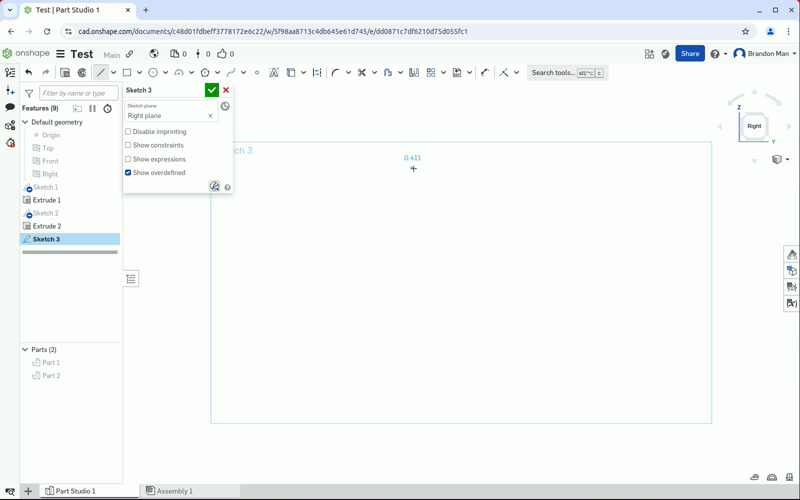
scroll(6)
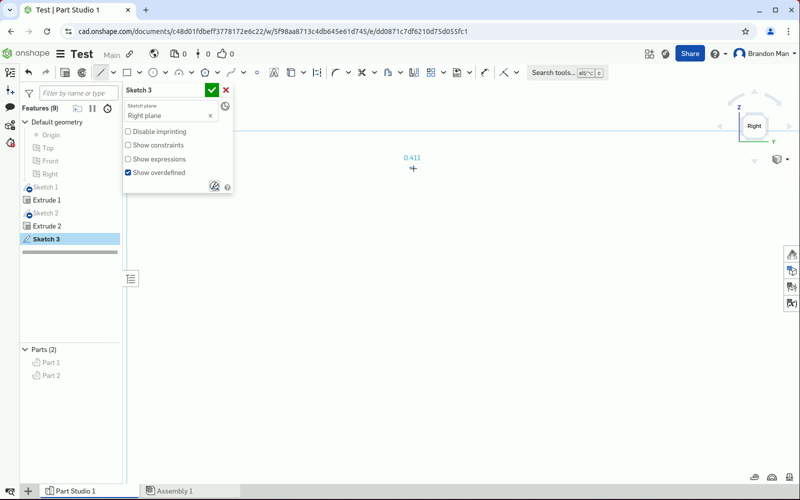
scroll(6)
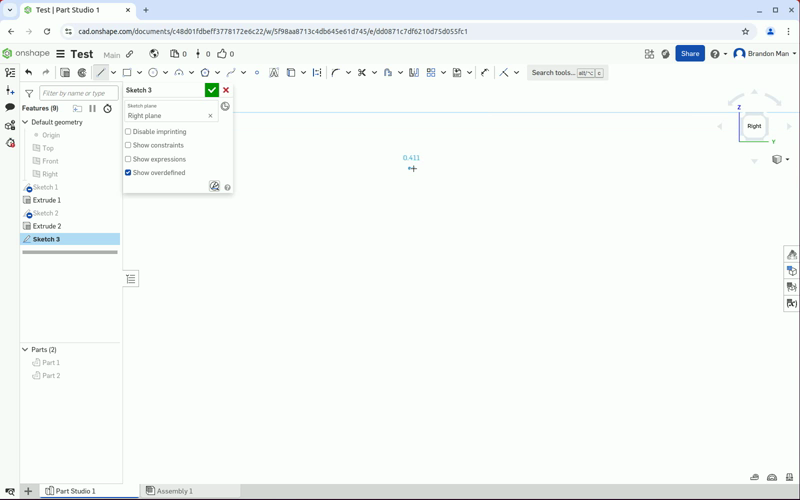
scroll(6)
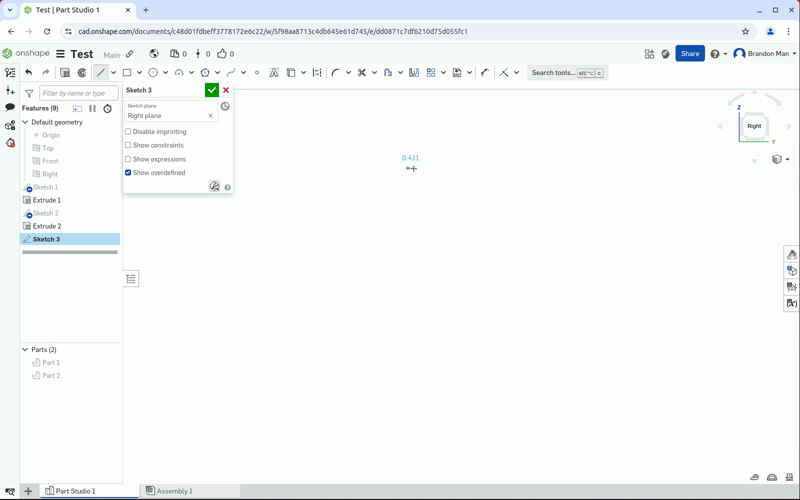
scroll(6)
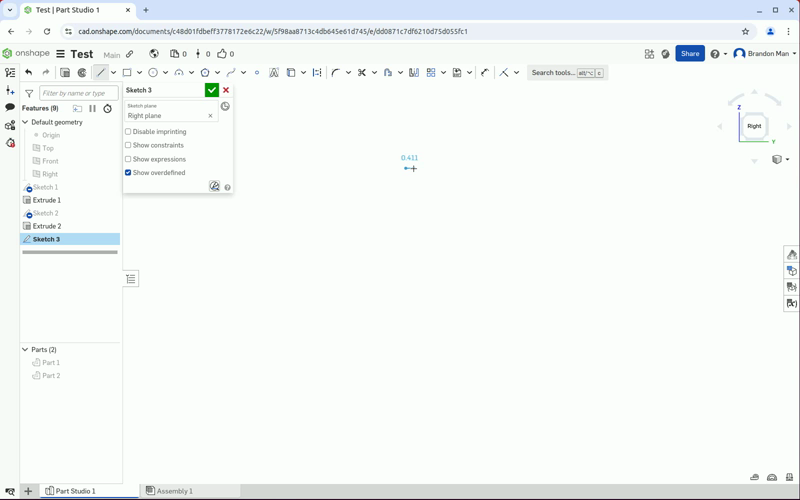
scroll(6)
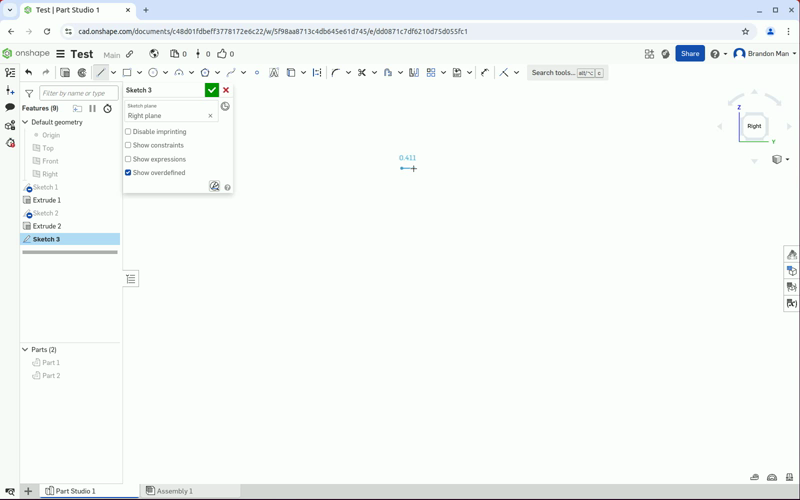
scroll(6)
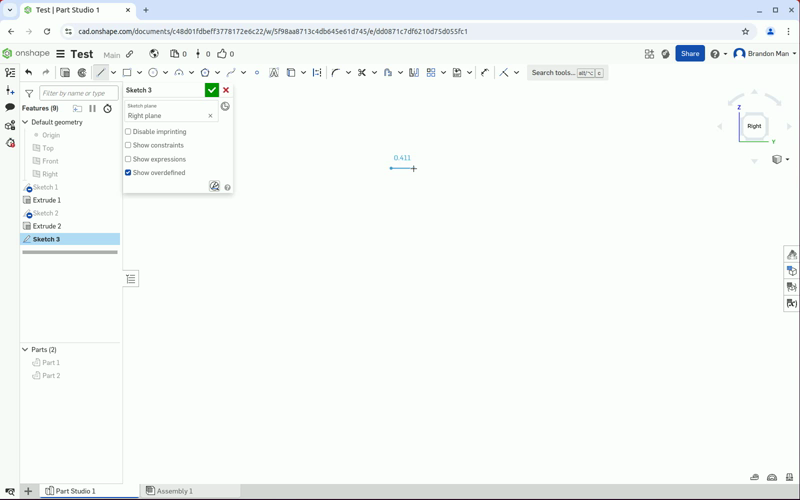
click(413, 168)
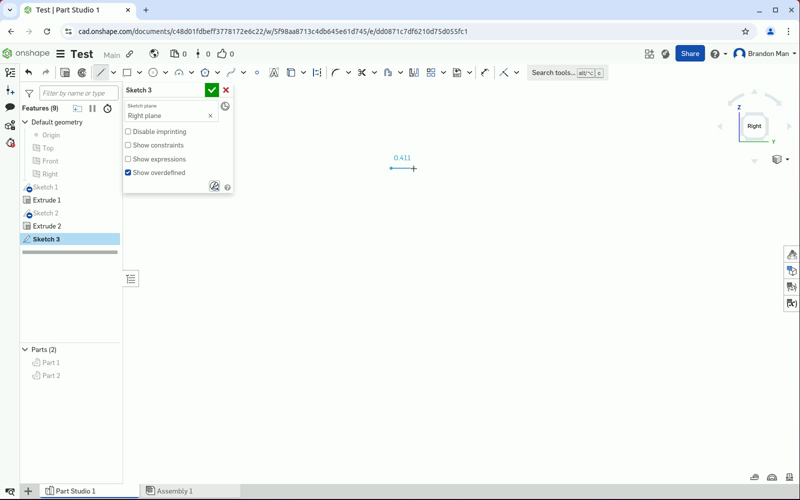
scroll(-6)
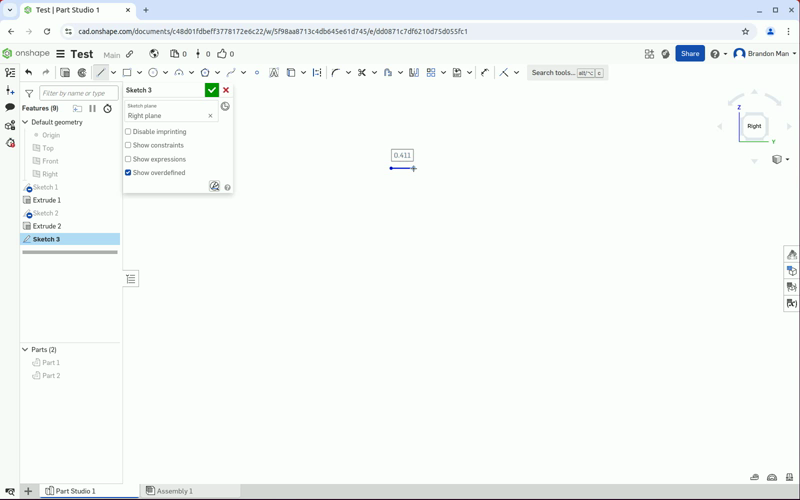
scroll(-6)
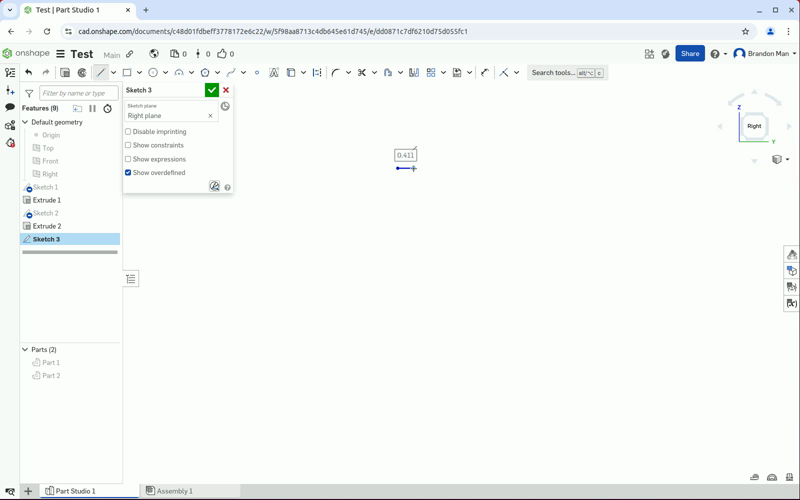
scroll(-6)
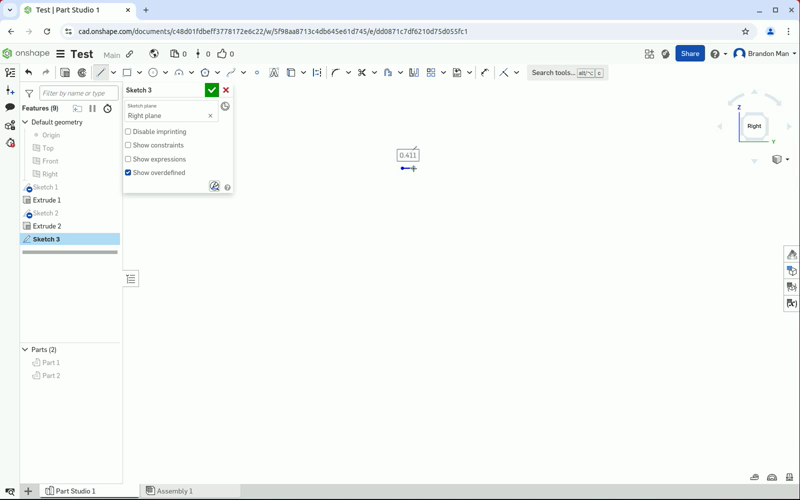
scroll(-6)
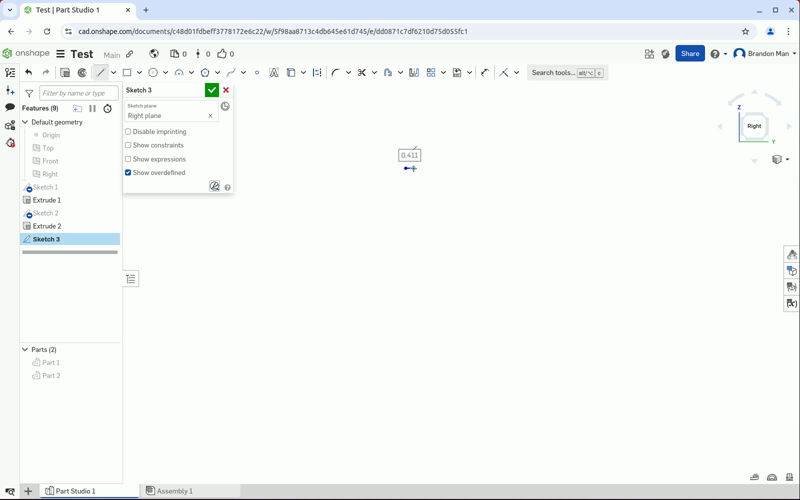
scroll(-6)
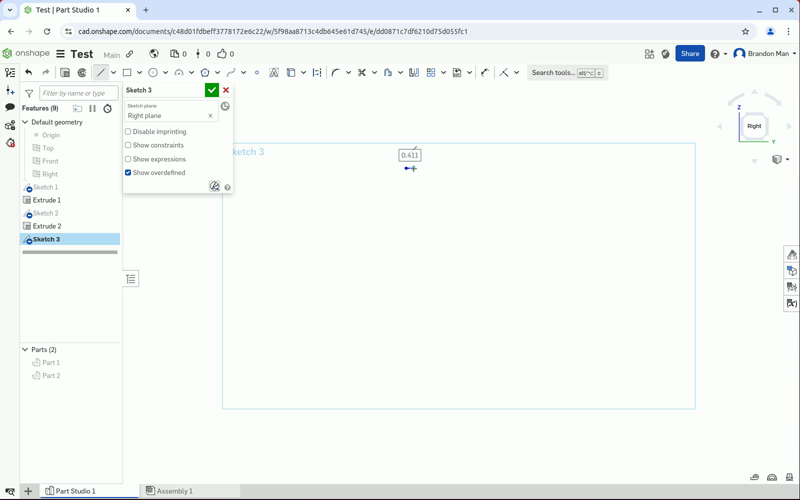
scroll(-6)
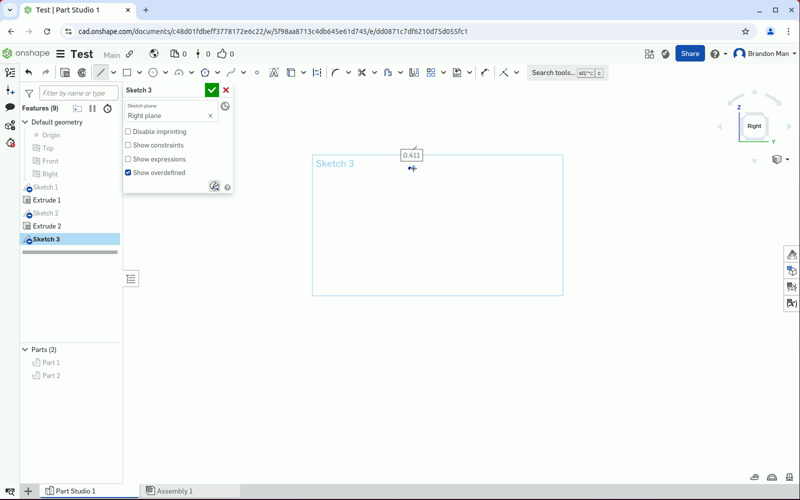
scroll(-6)
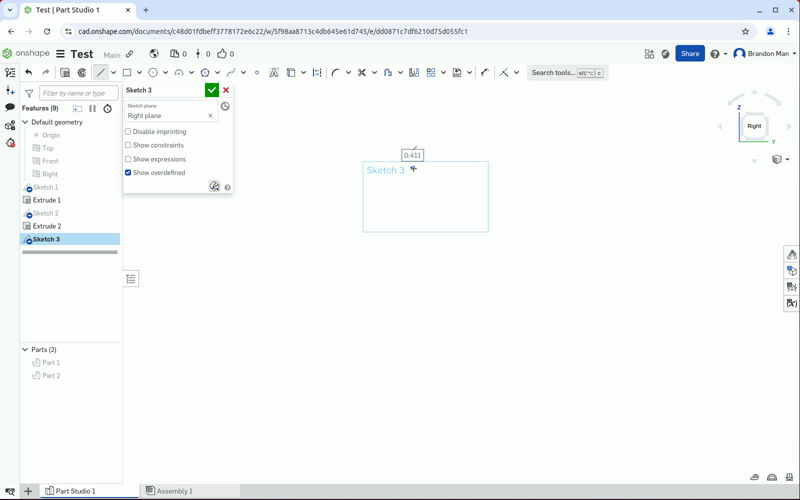
key_up(shift)
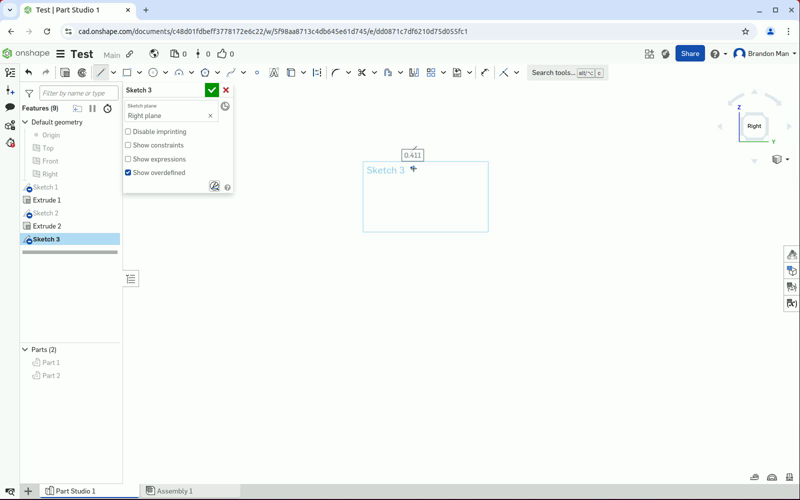
key_down(shift)
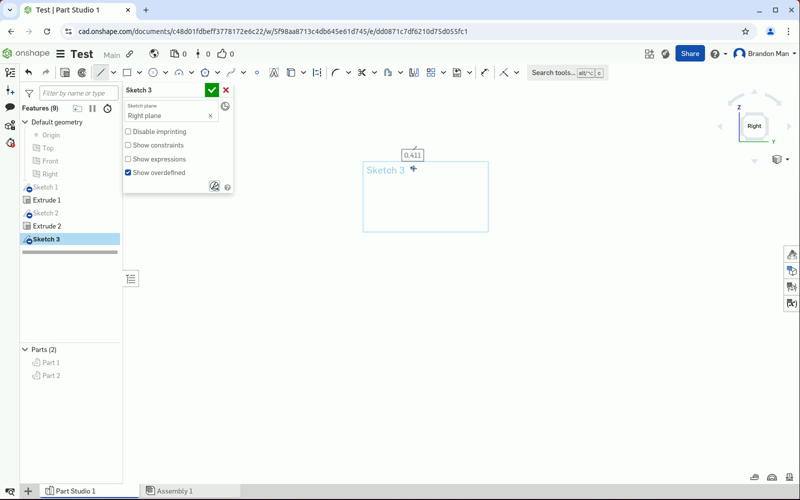
mouse_move(505, 261)
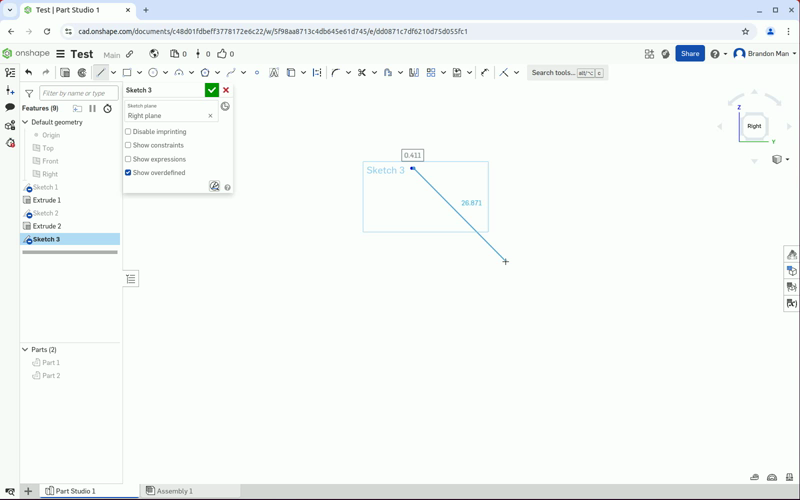
click(505, 261)
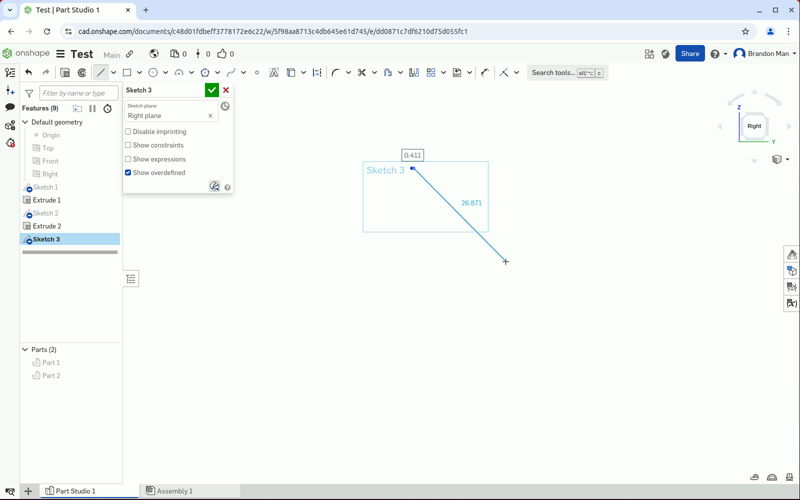
key_up(shift)
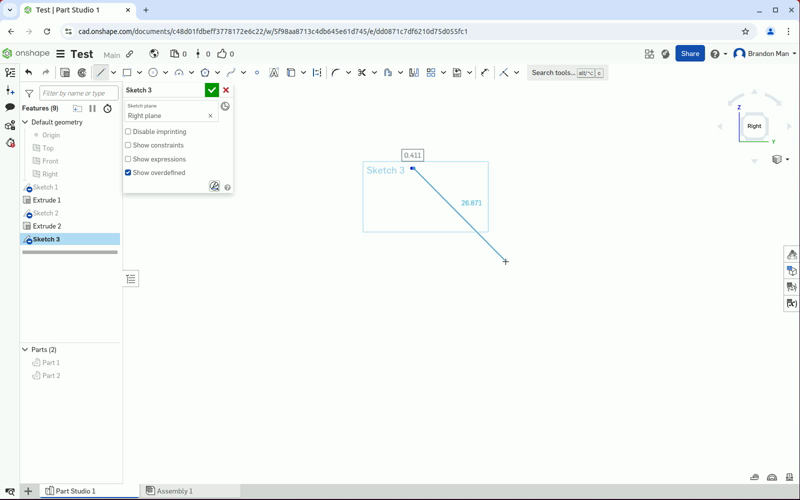
key_down(shift)
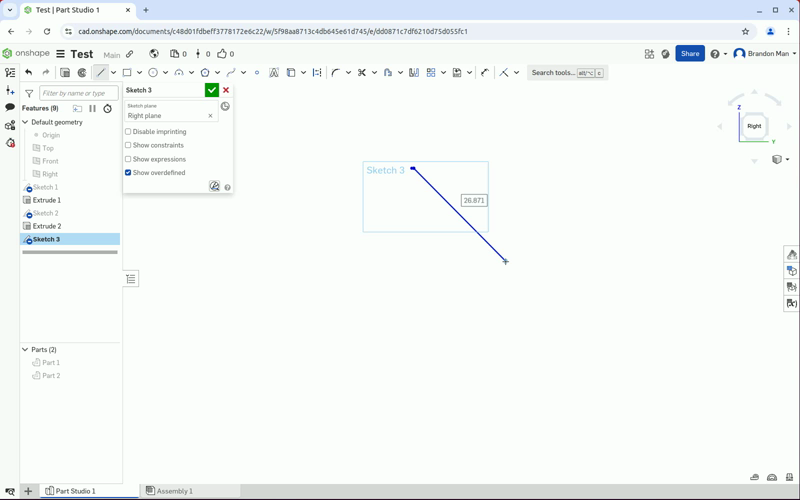
mouse_move(507, 165)
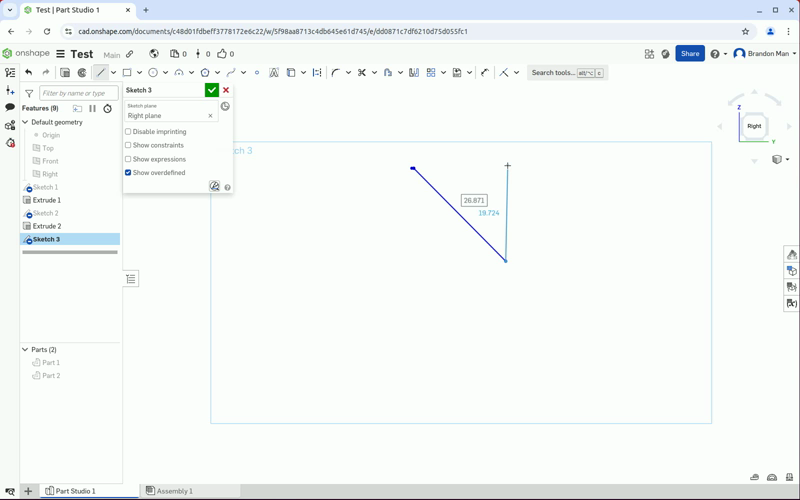
click(507, 165)
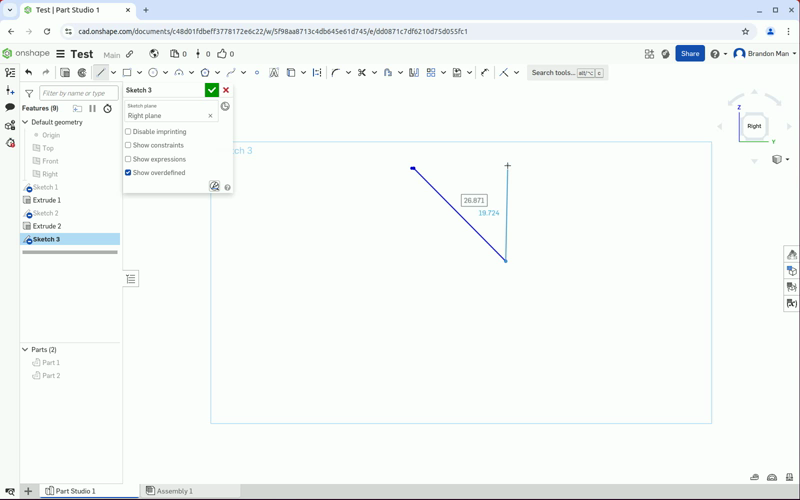
key_up(shift)
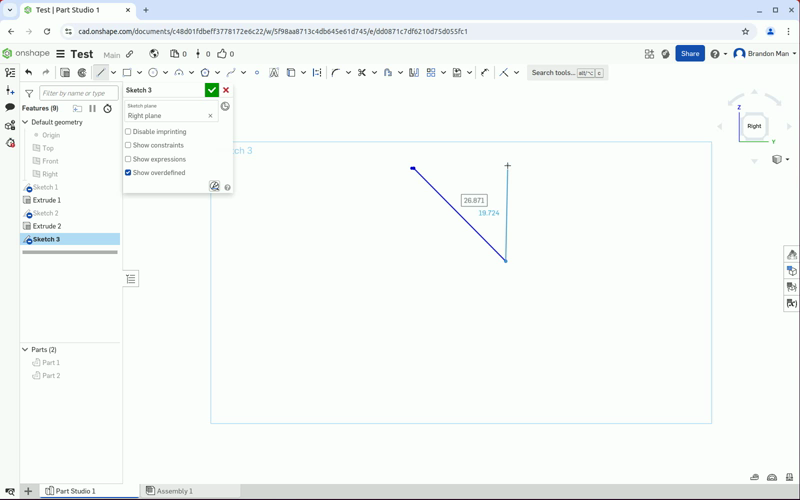
key_down(shift)
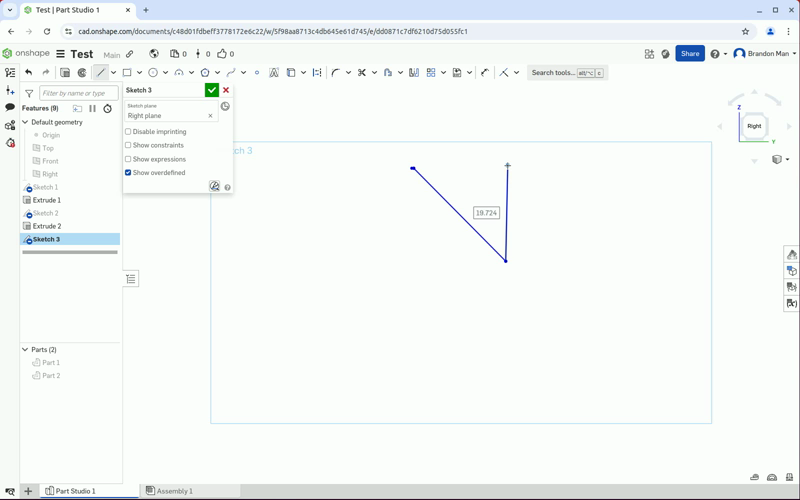
mouse_move(411, 168)
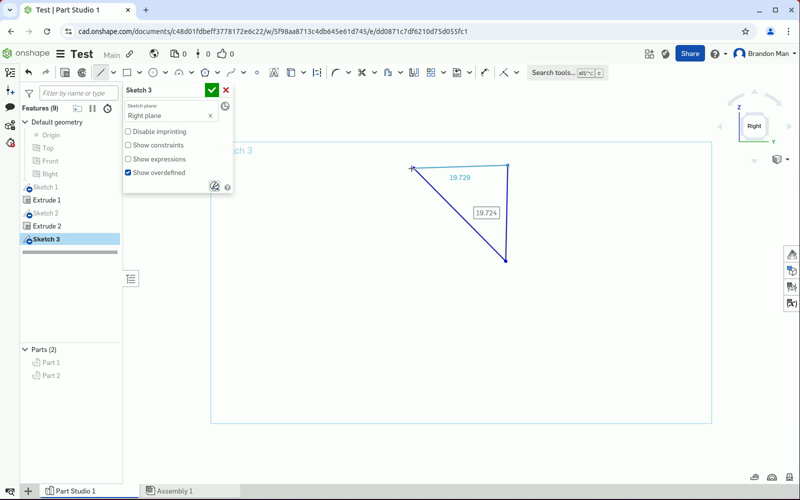
scroll(6)
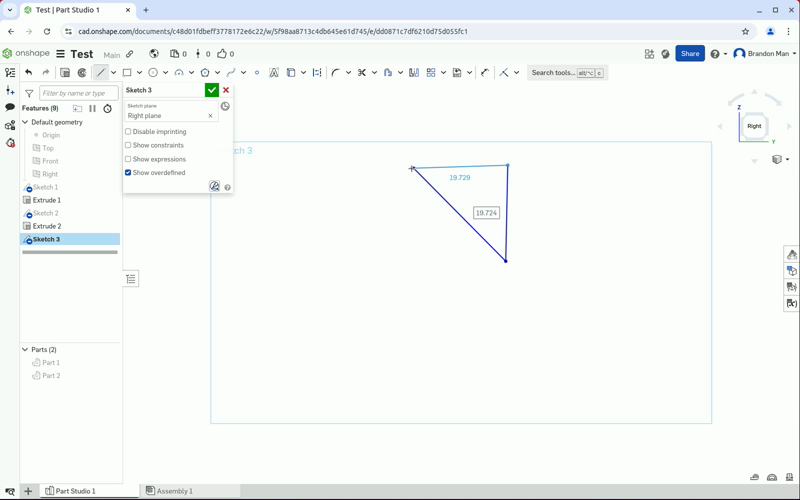
scroll(6)
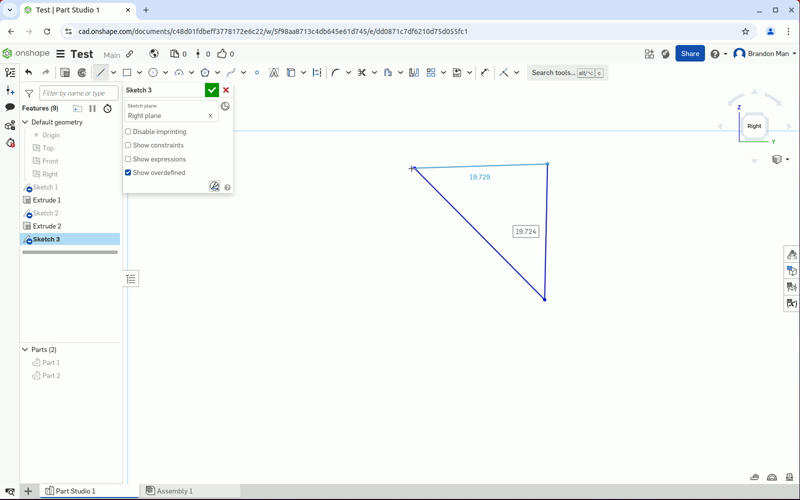
scroll(6)
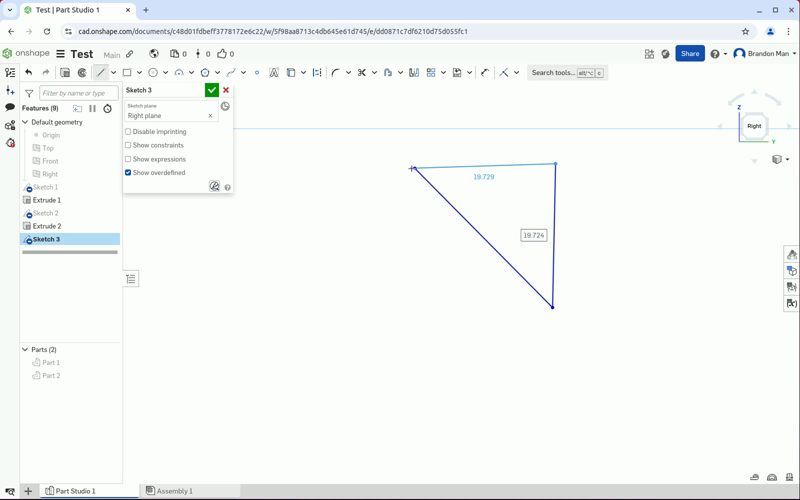
scroll(6)
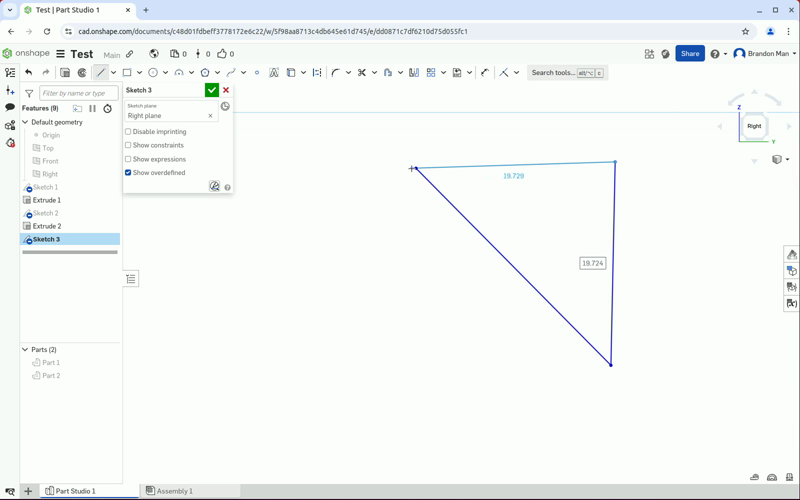
scroll(6)
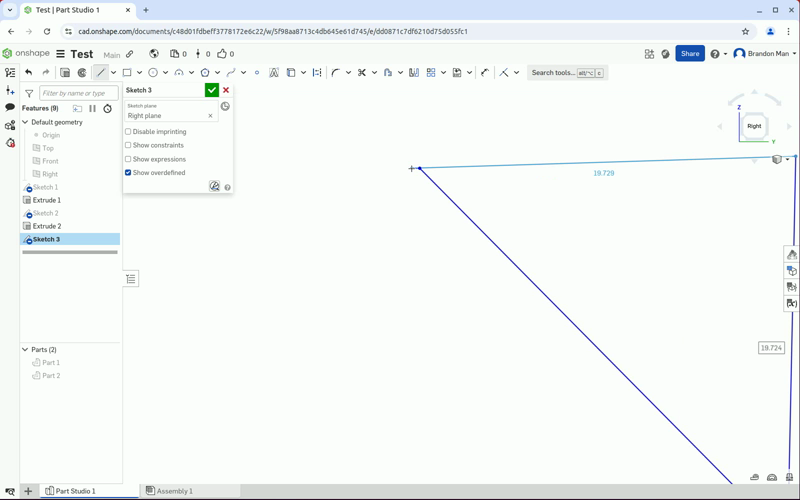
scroll(6)
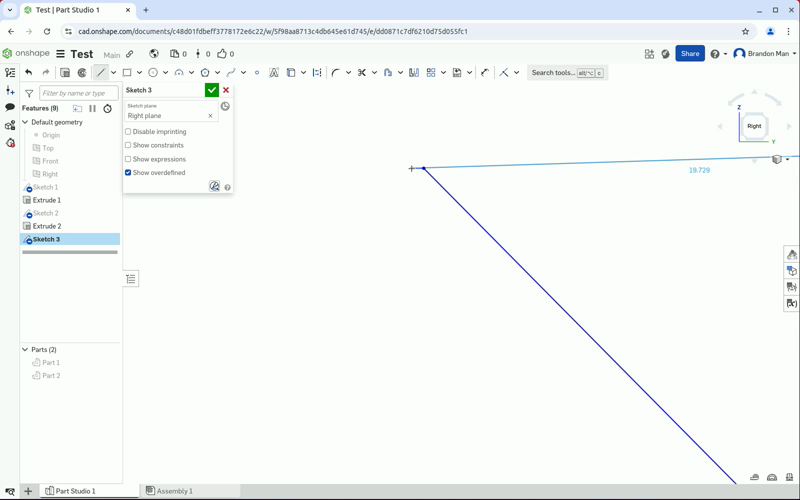
scroll(6)
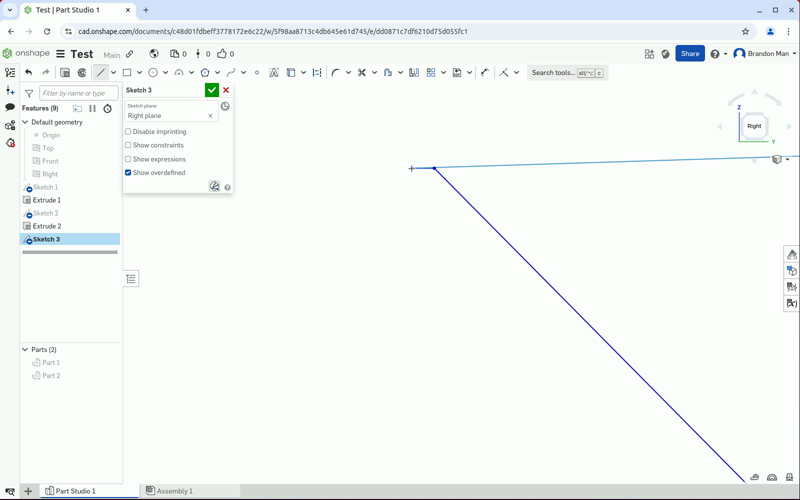
key_up(shift)
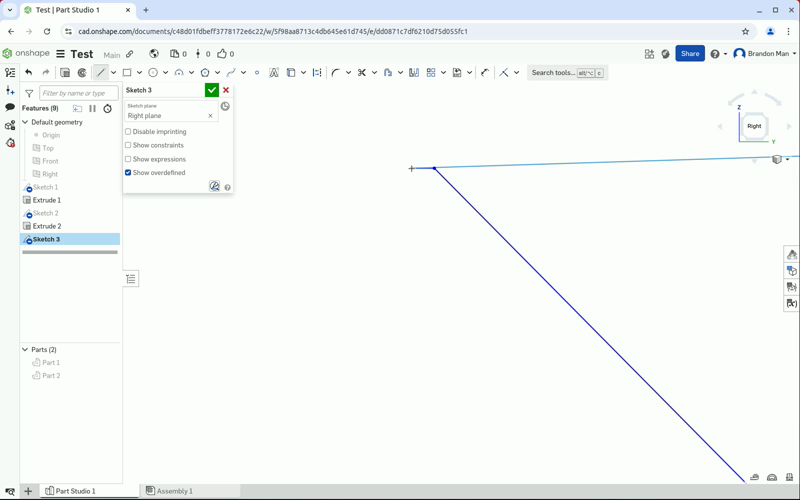
click(411, 168)
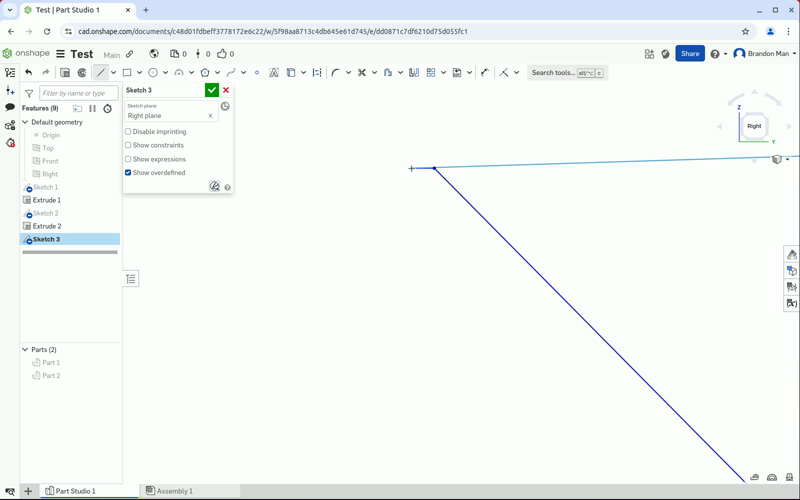
scroll(-6)
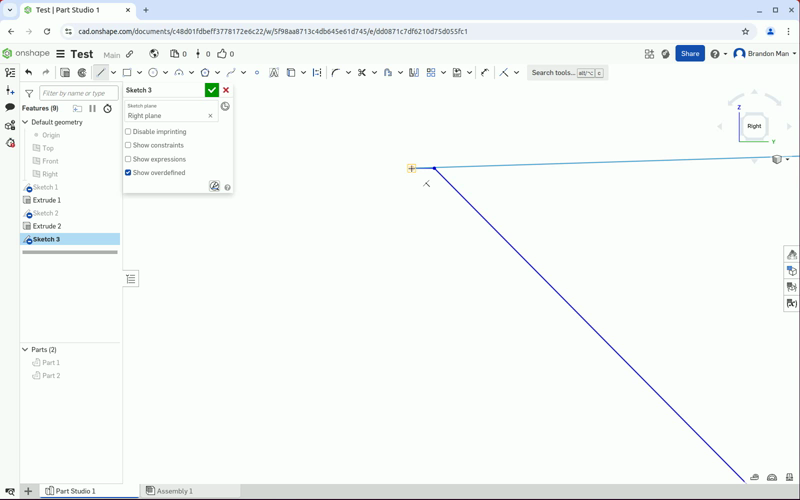
scroll(-6)
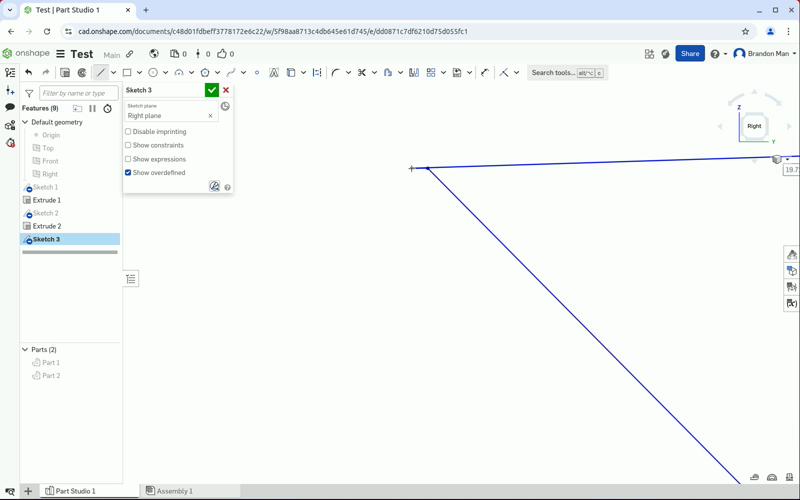
scroll(-6)
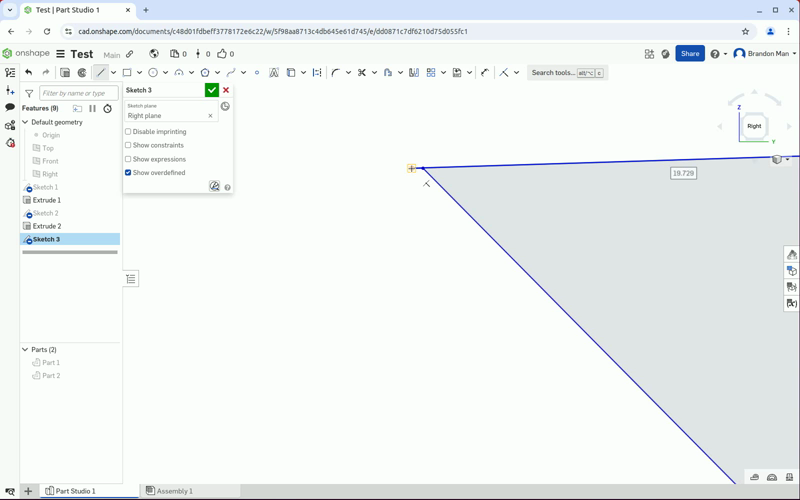
scroll(-6)
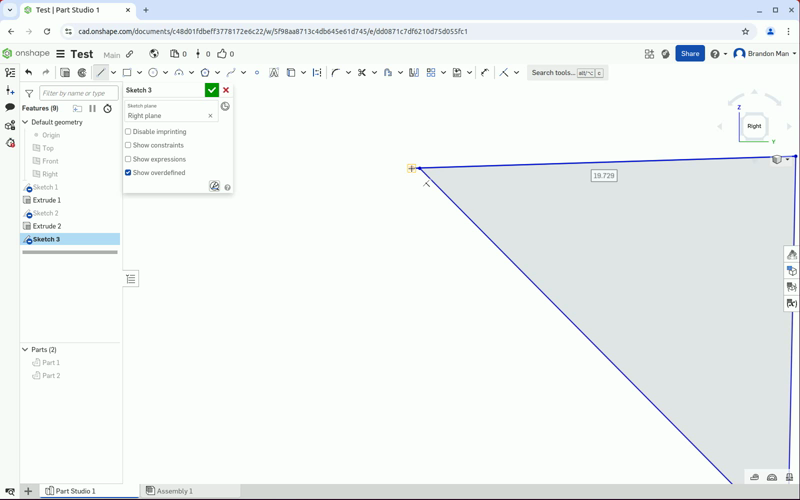
scroll(-6)
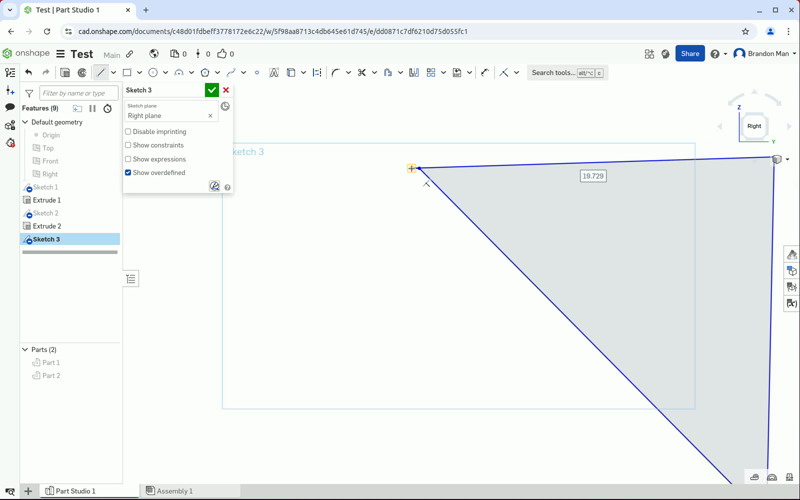
scroll(-6)
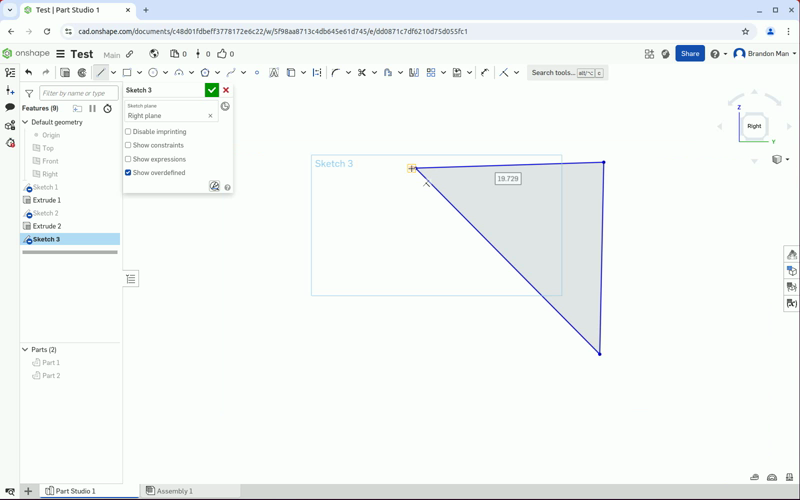
scroll(-6)
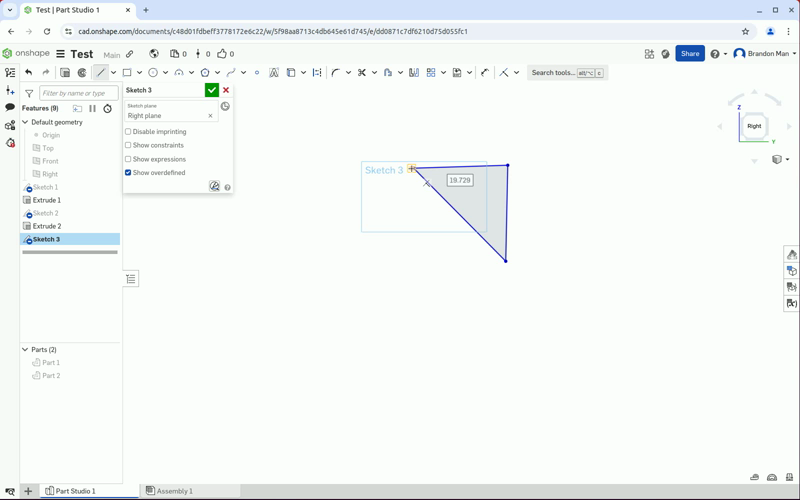
key(esc)
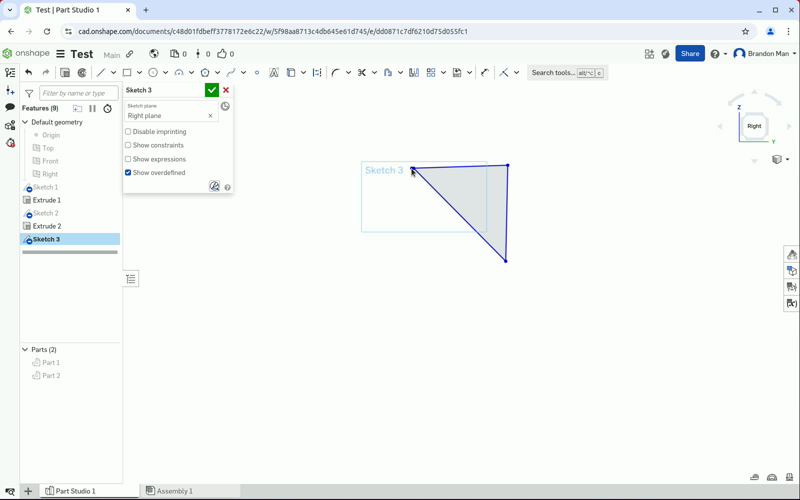
mouse_move(499, 229)
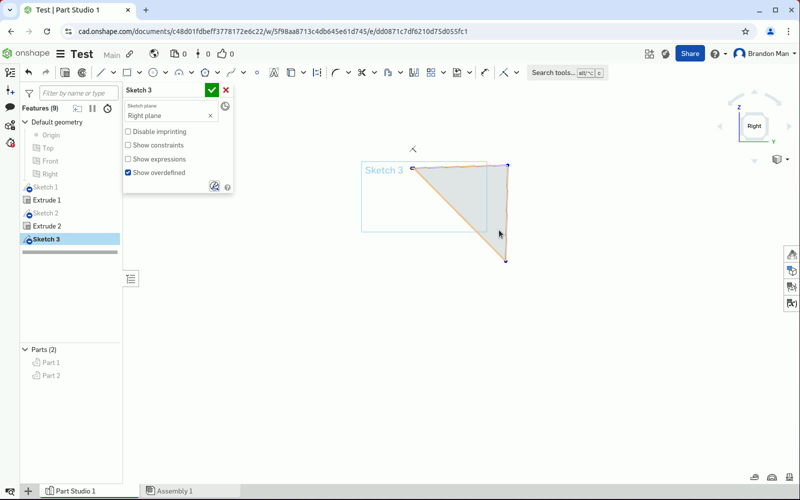
click(499, 229)
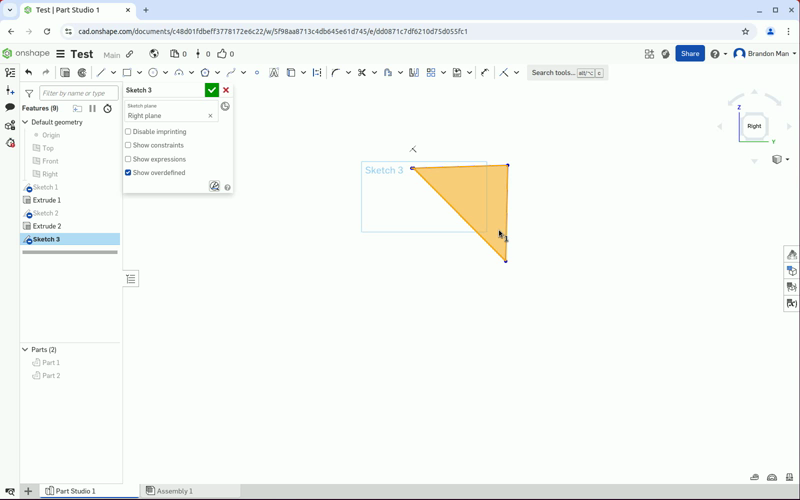
mouse_move(73, 352)
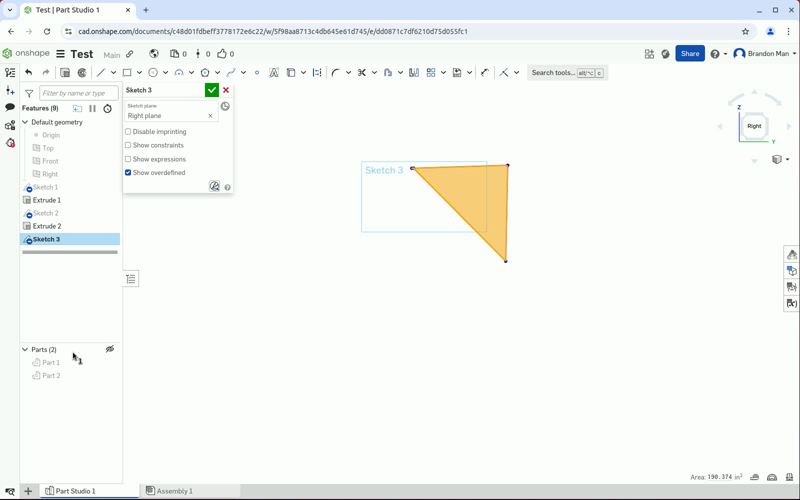
key(shift+y)
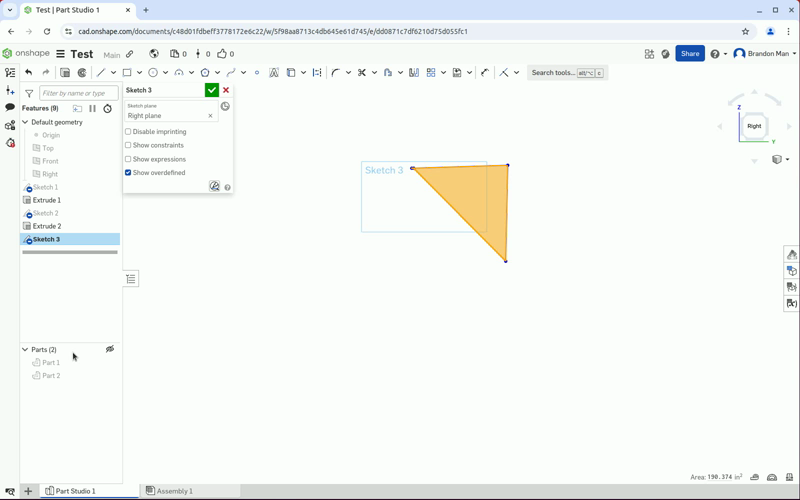
key(shift+e)
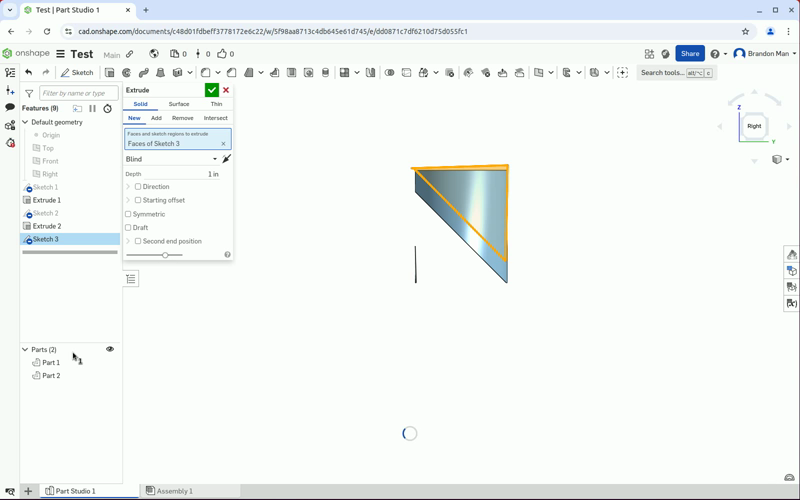
mouse_move(143, 106)
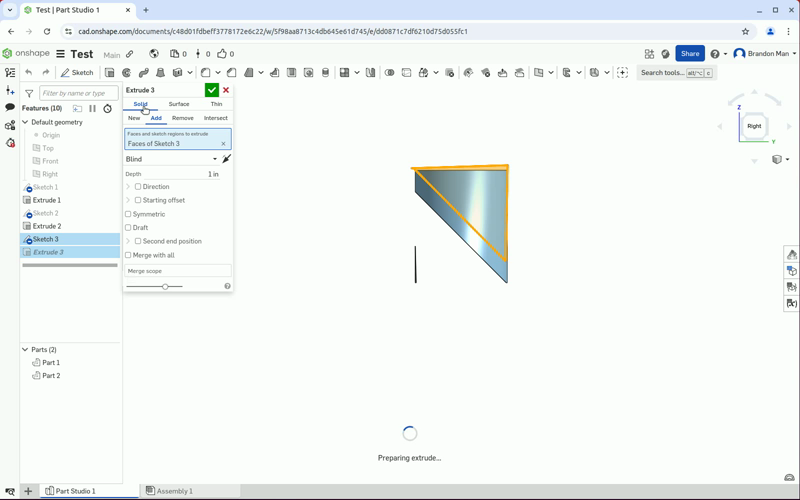
click(143, 106)
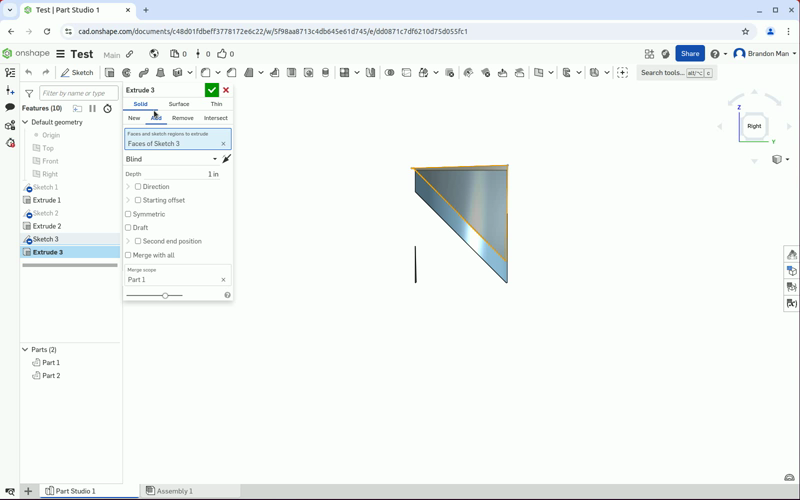
mouse_move(186, 120)
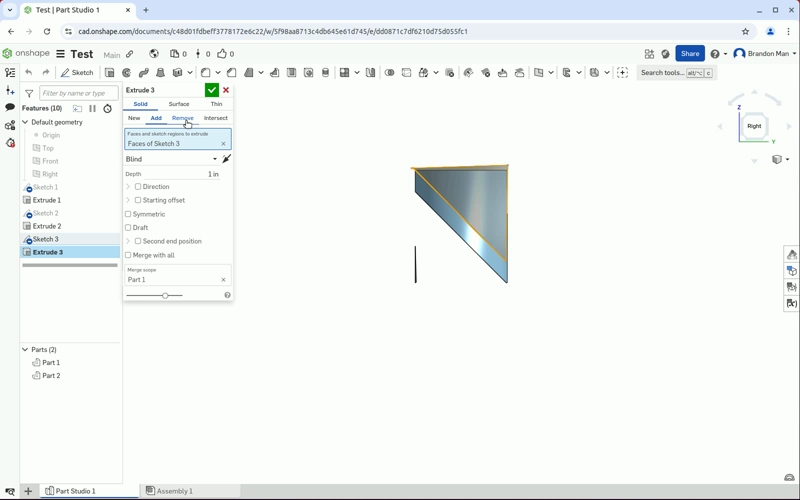
click(186, 120)
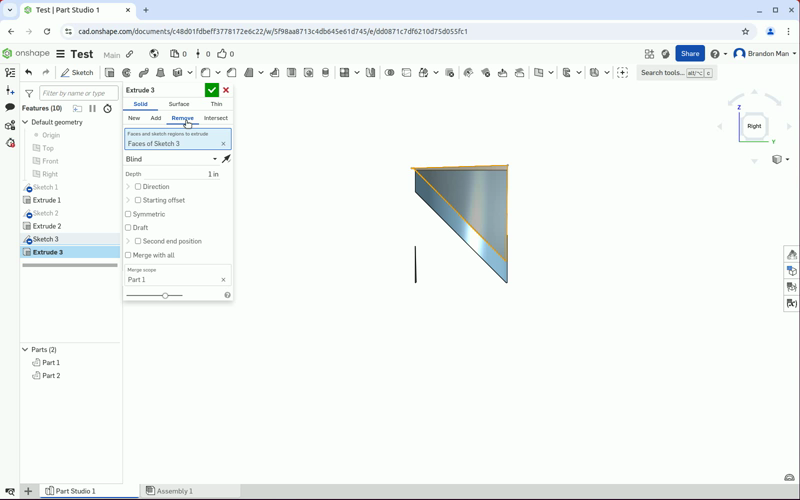
key(tab, 4)
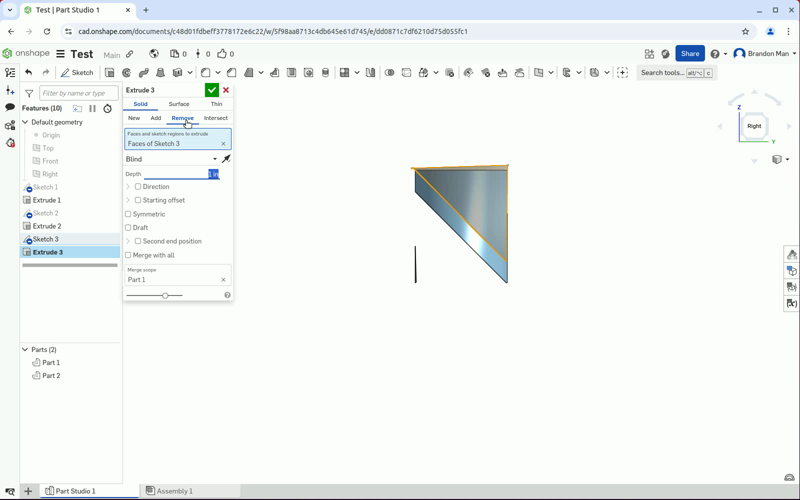
text(23.108)
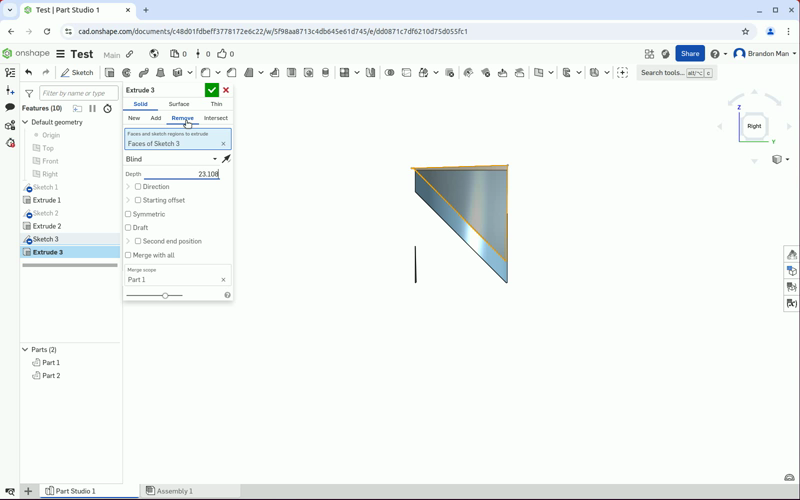
key(tab, 3)
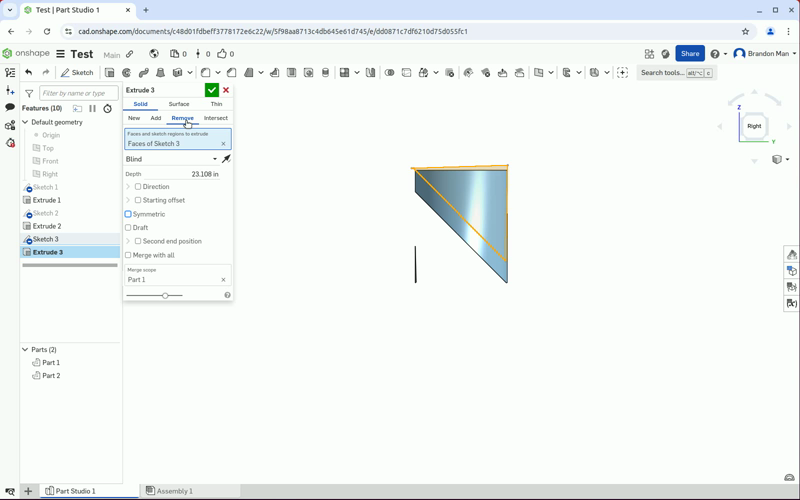
key(space)
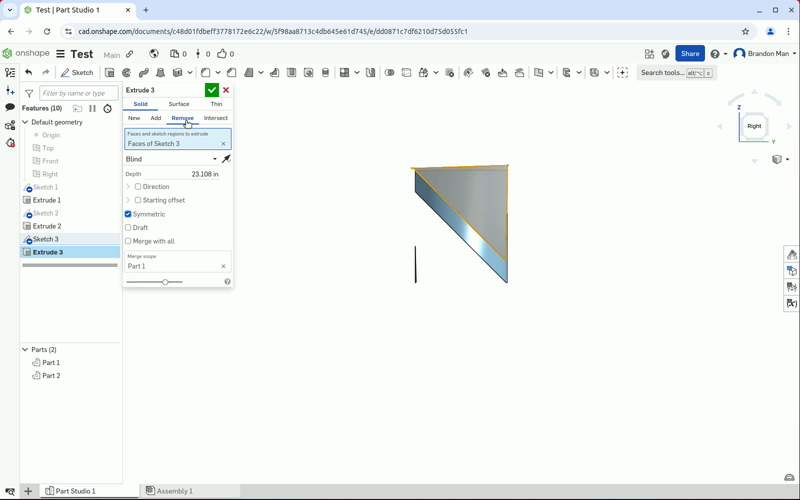
key(tab, 2)
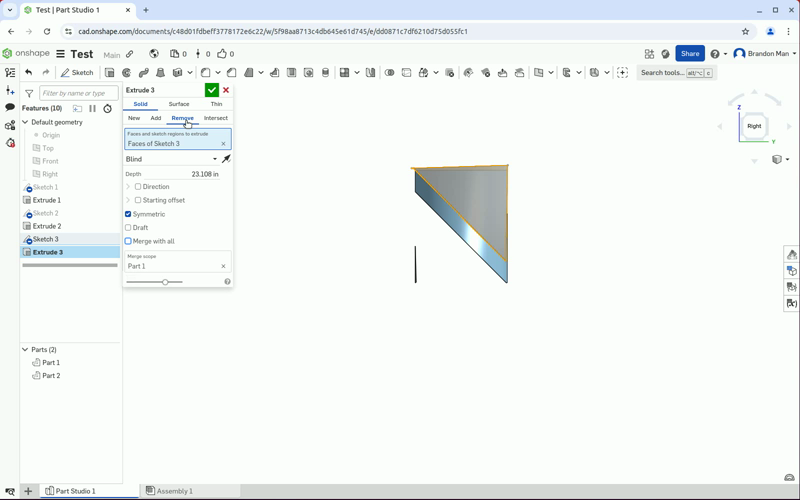
key(space)
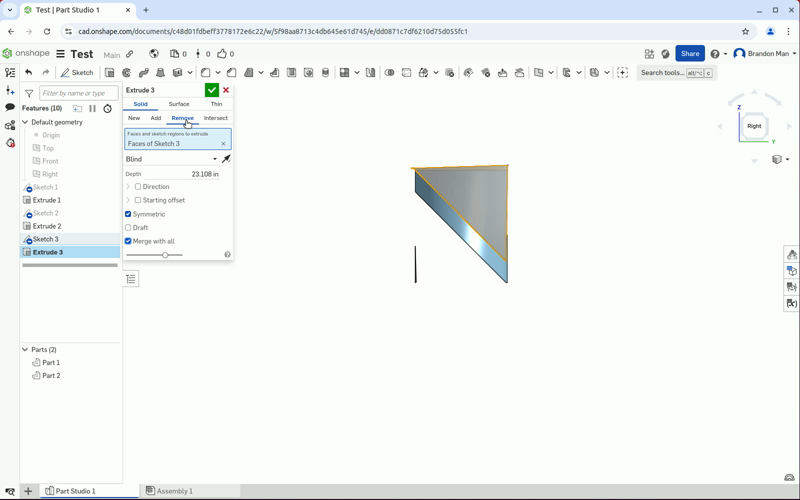
key(enter)
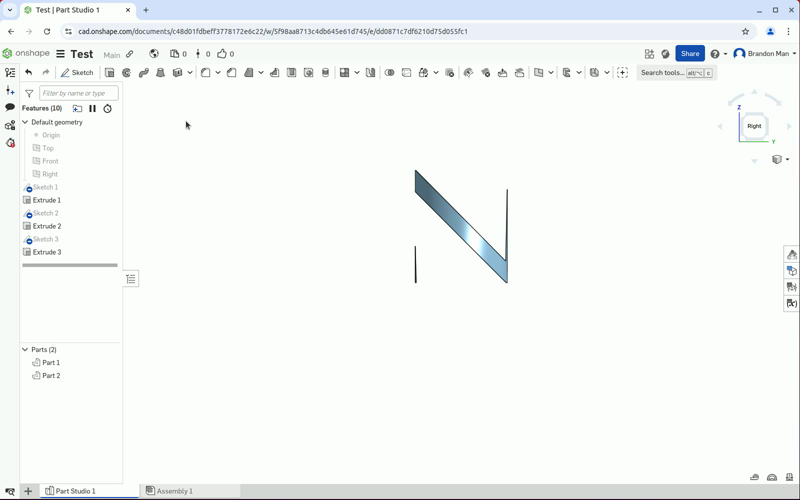
key(shift+h)
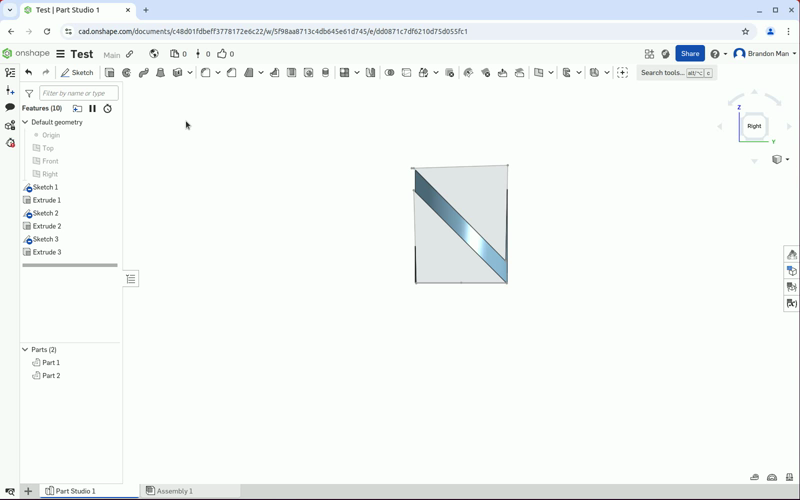
key(shift+h)
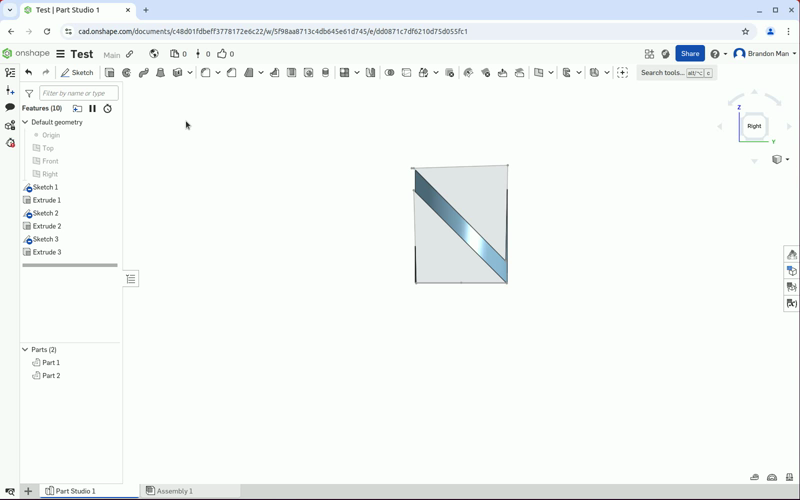
key(shift+7)
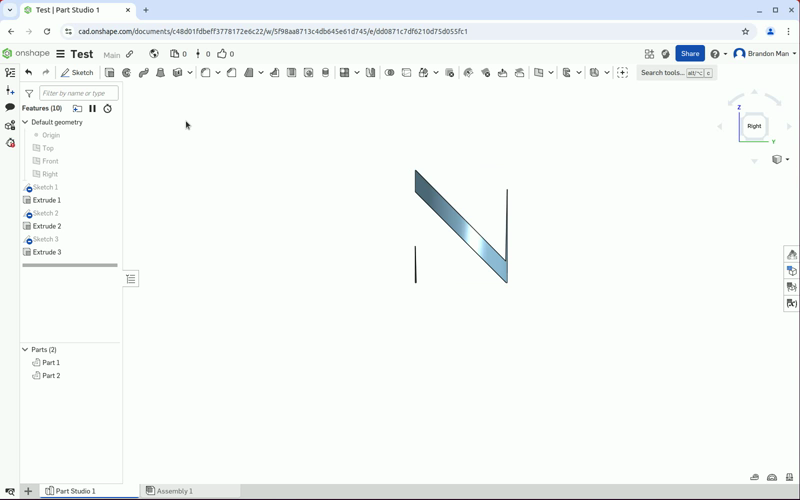
key(right, 2)
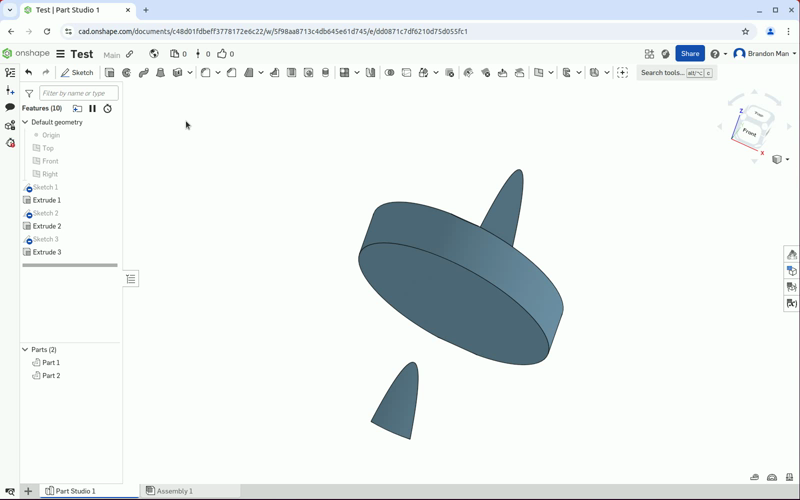
key(down, 2)
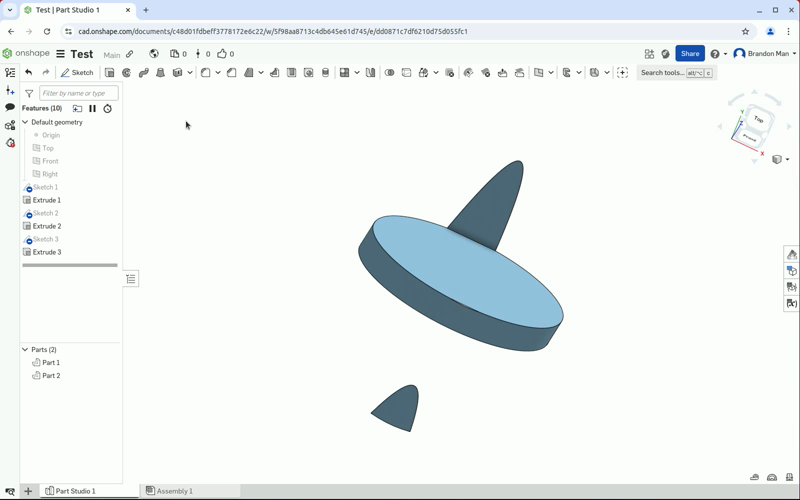
key(up, 2)
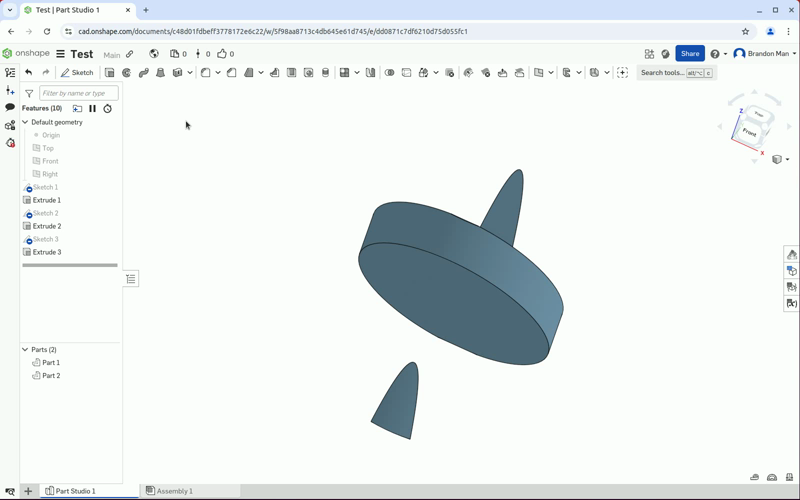
key(left, 2)
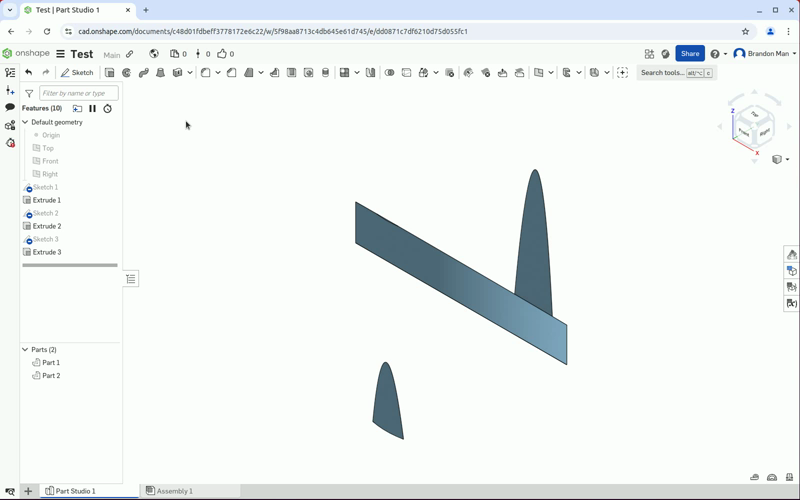
mouse_move(73, 189)
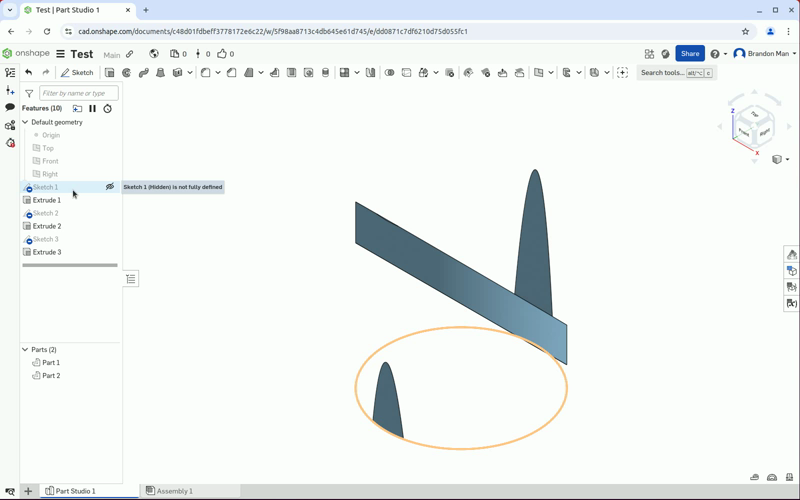
click(73, 189)